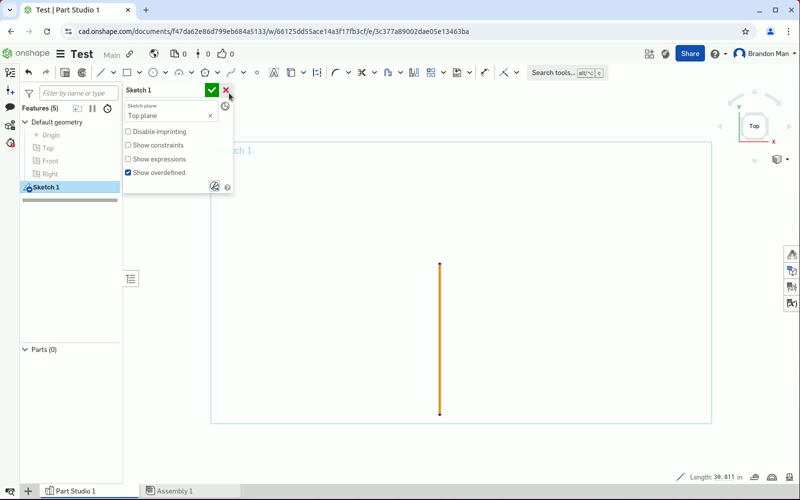
key(shift+h)
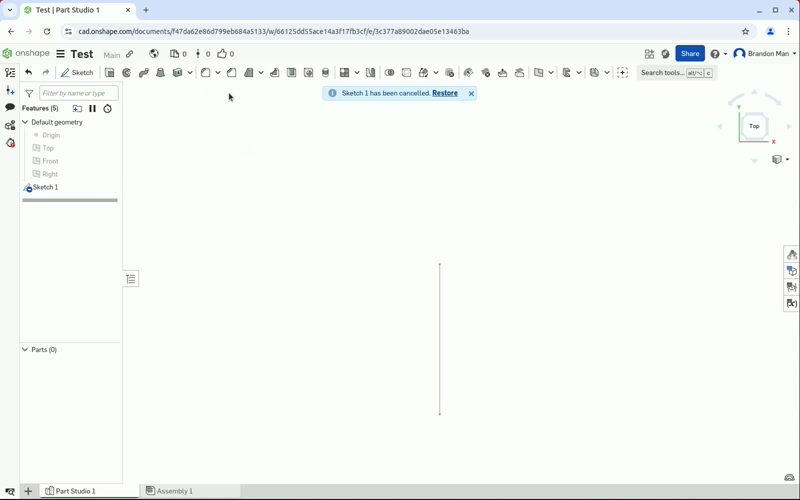
key(shift+s)
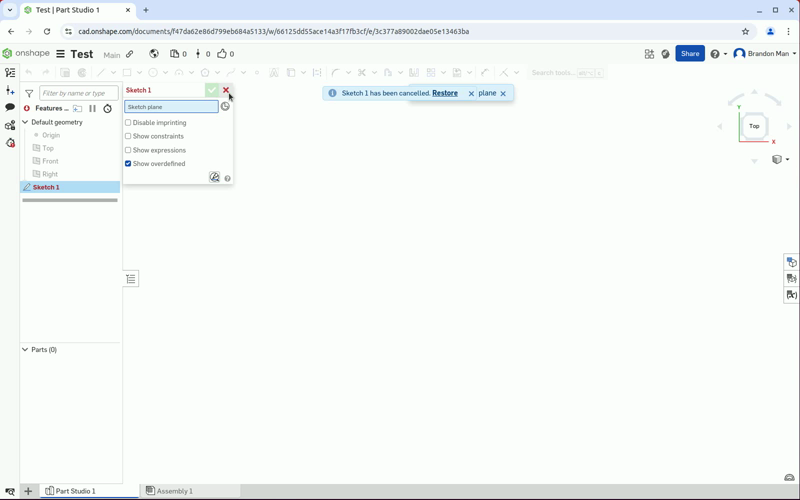
mouse_move(73, 150)
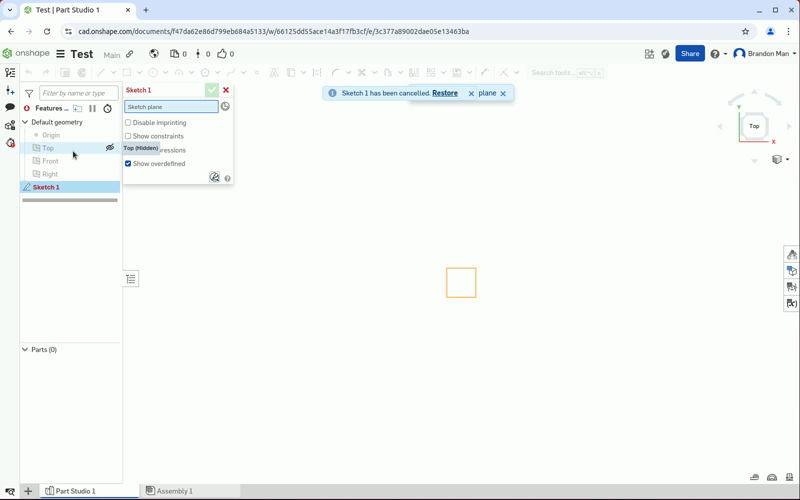
click(73, 150)
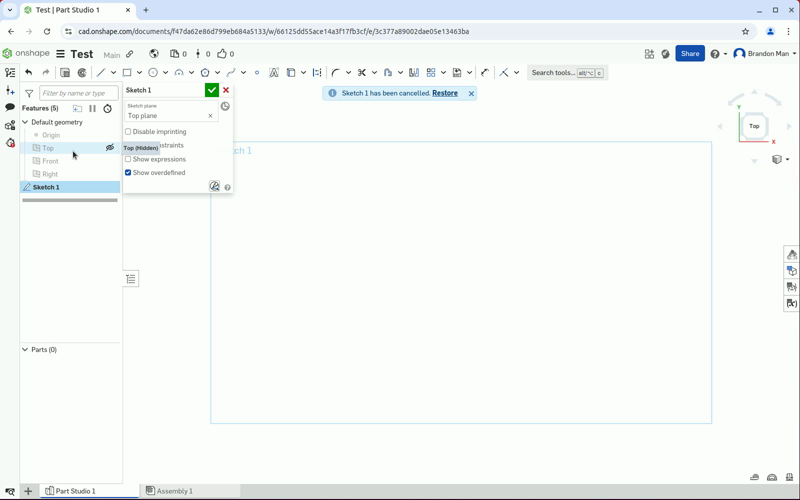
mouse_move(73, 352)
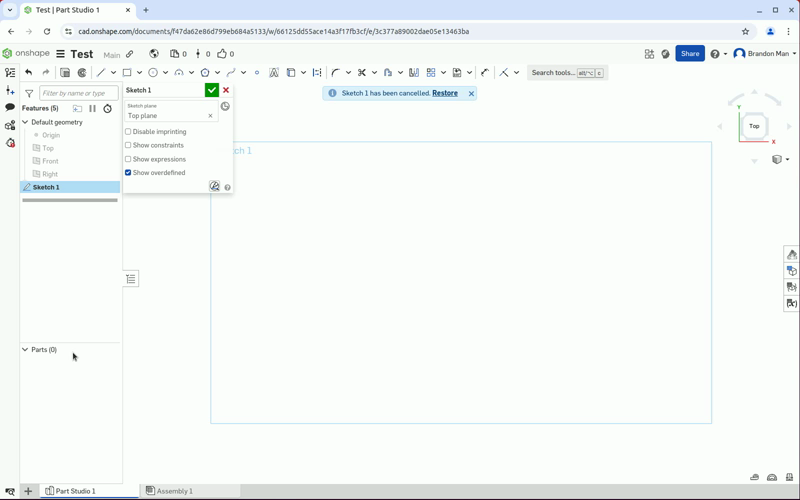
key(y)
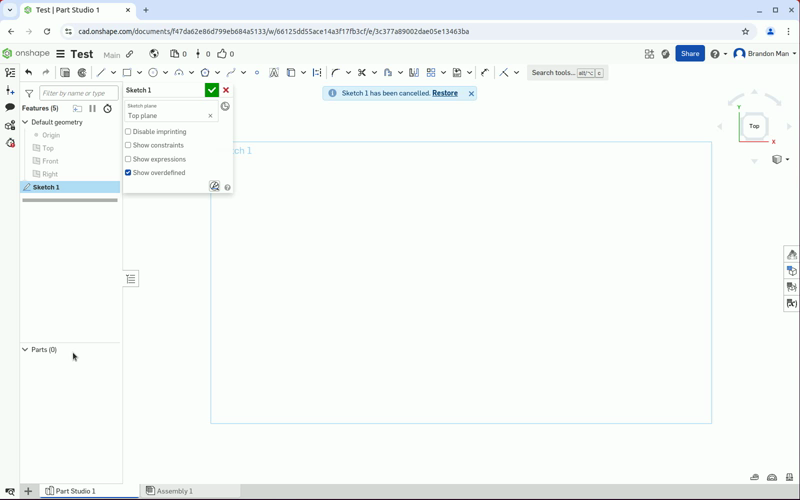
key(l)
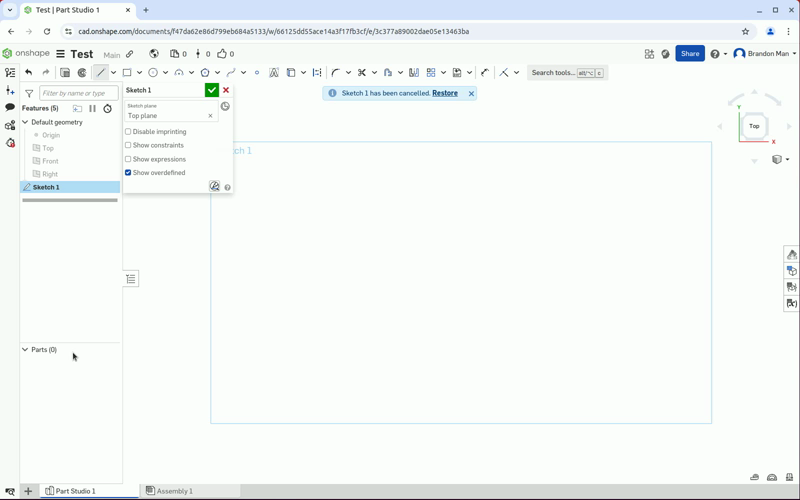
key_down(shift)
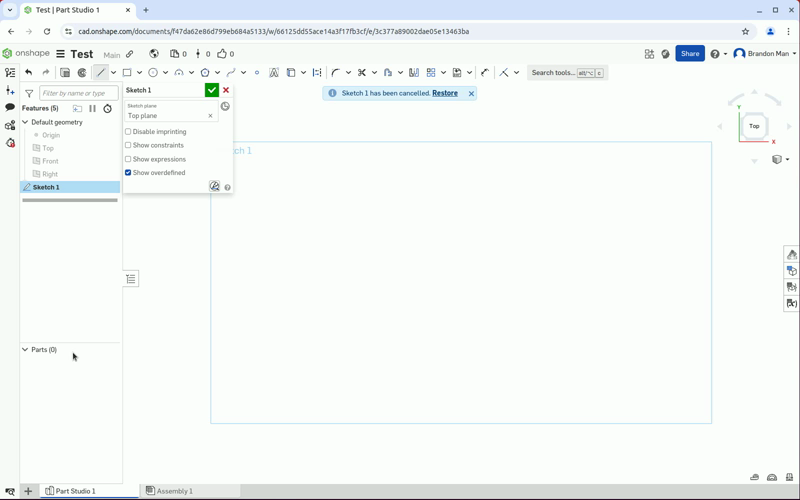
mouse_move(433, 324)
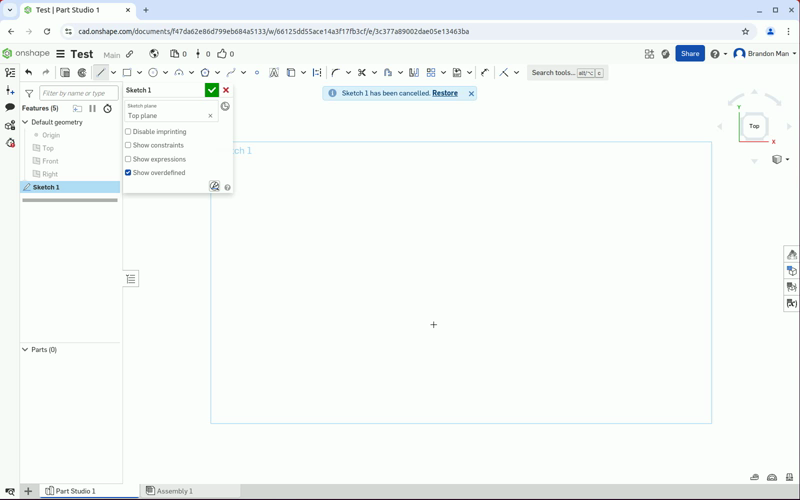
click(433, 324)
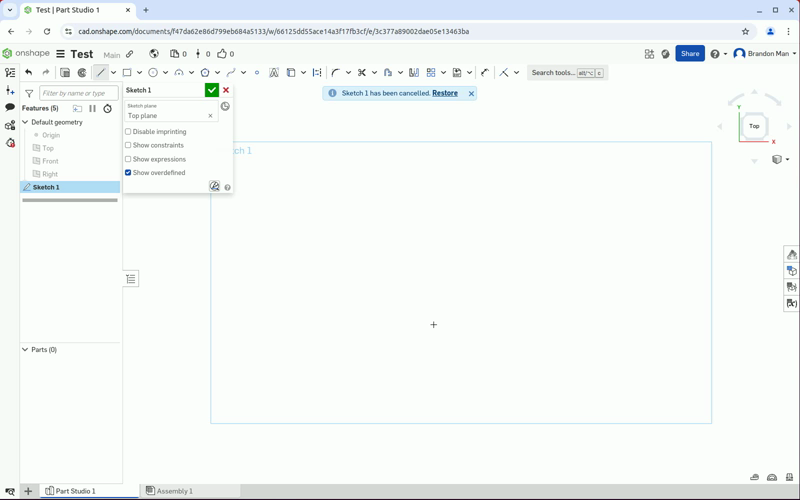
key_up(shift)
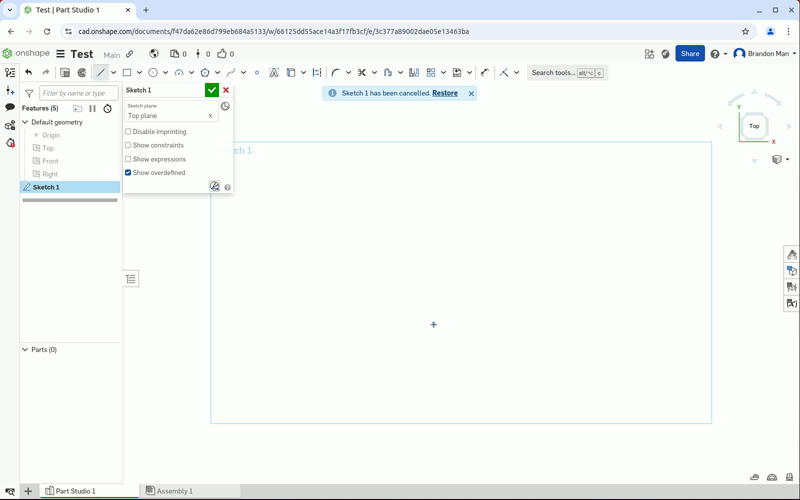
key_down(shift)
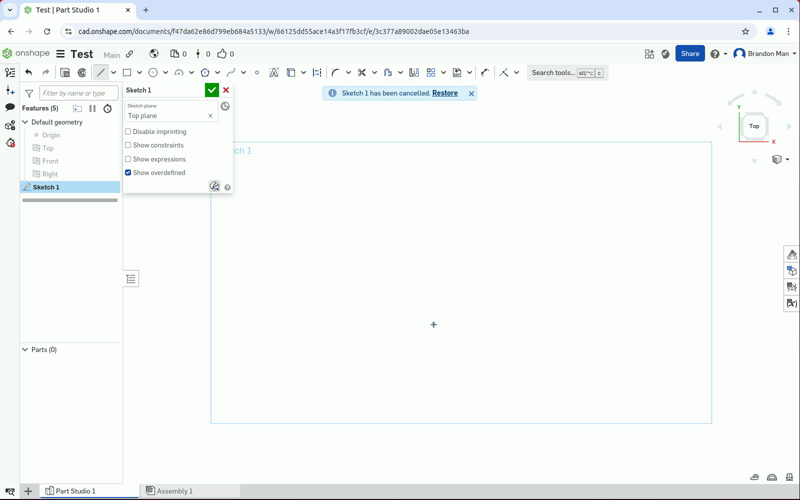
mouse_move(463, 324)
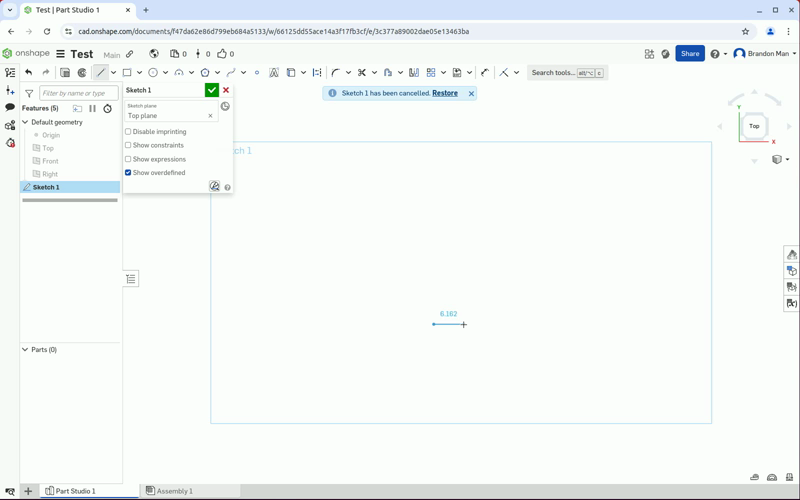
mouse_move(490, 324)
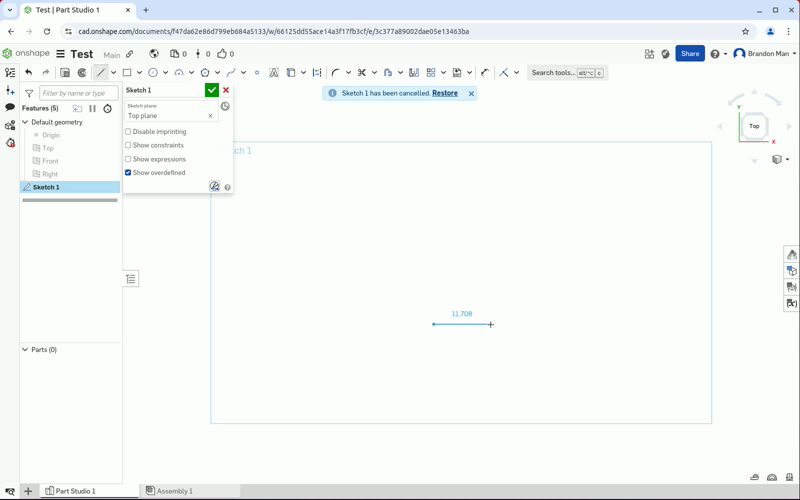
click(490, 324)
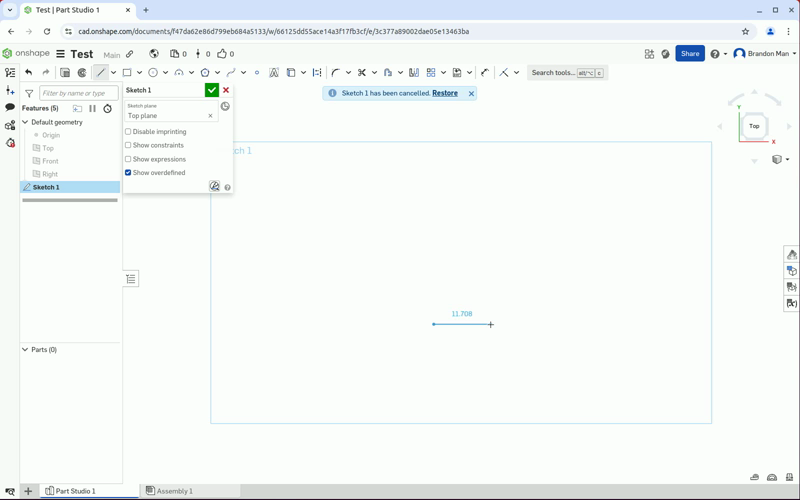
key_up(shift)
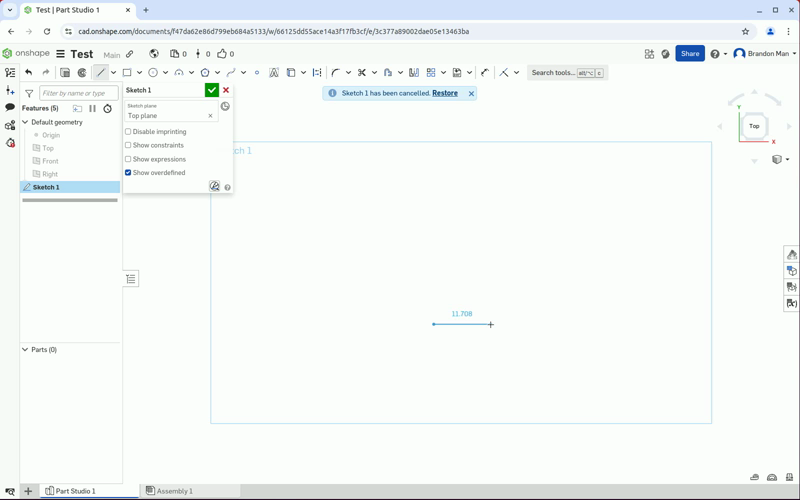
key_down(shift)
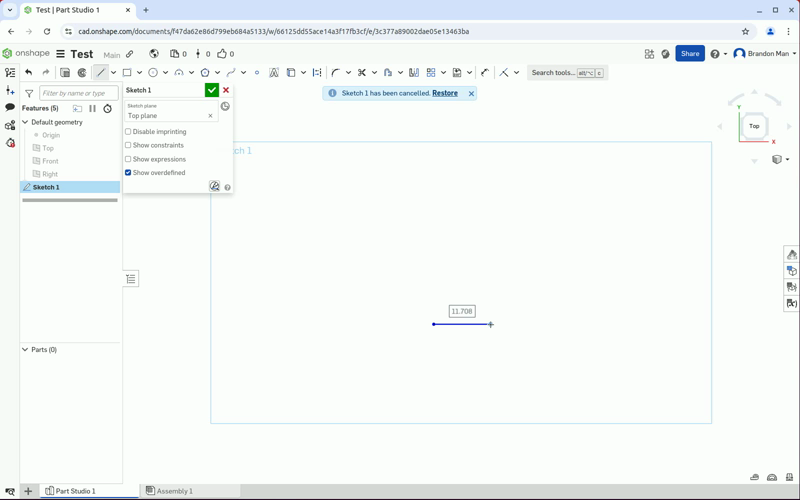
mouse_move(520, 324)
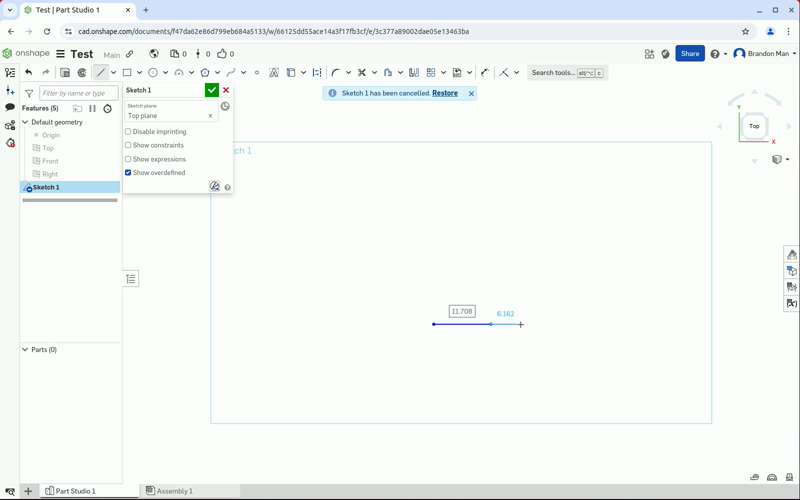
mouse_move(490, 267)
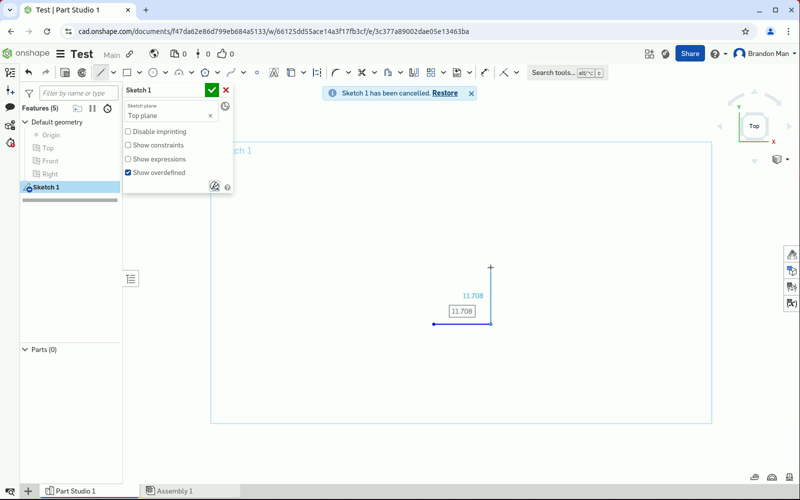
click(490, 267)
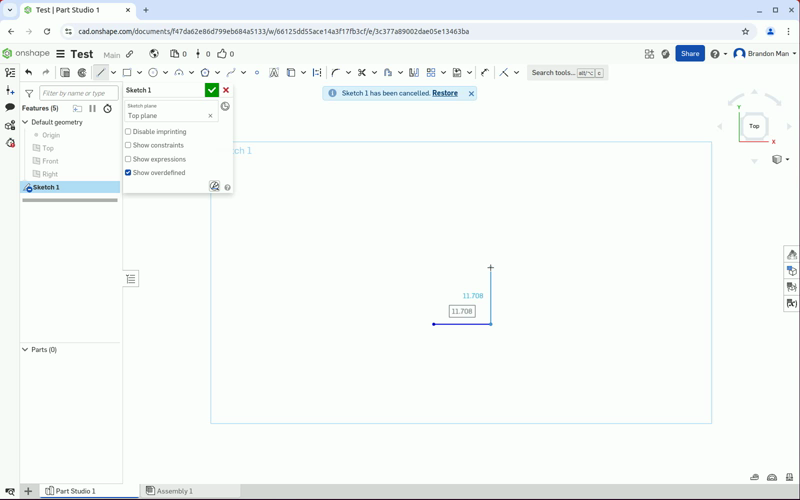
key_up(shift)
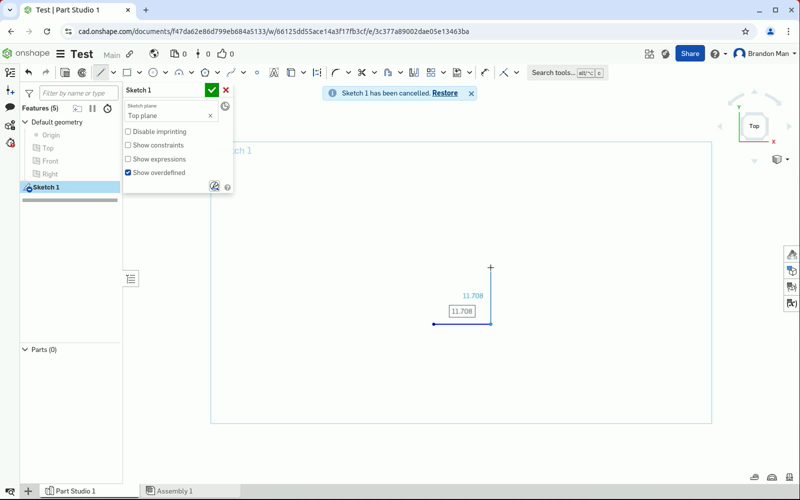
key_down(shift)
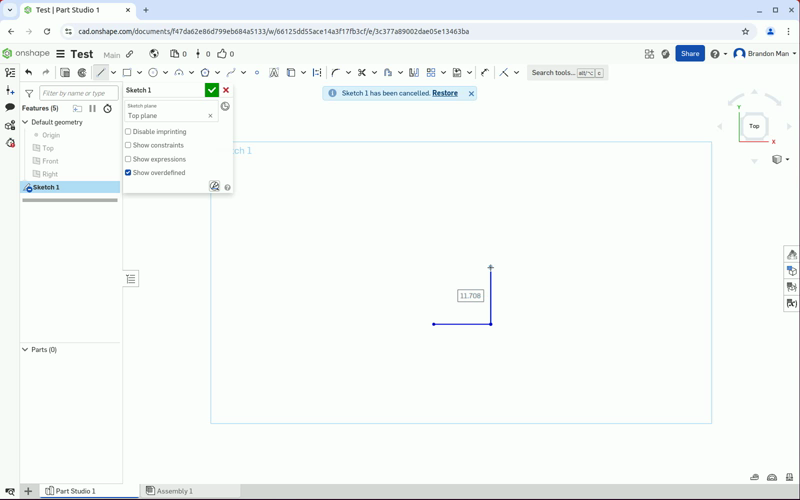
mouse_move(520, 267)
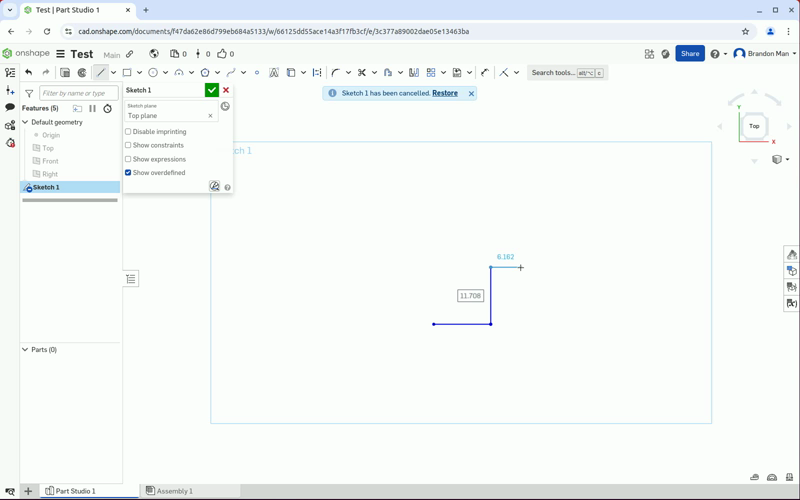
mouse_move(433, 267)
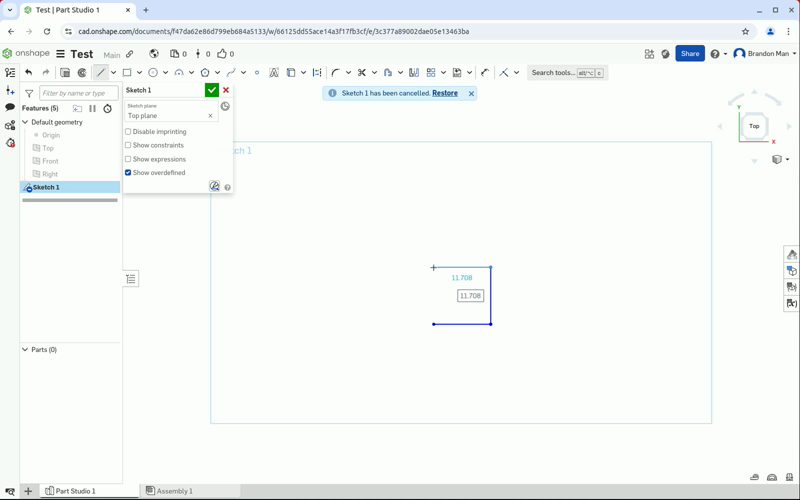
click(433, 267)
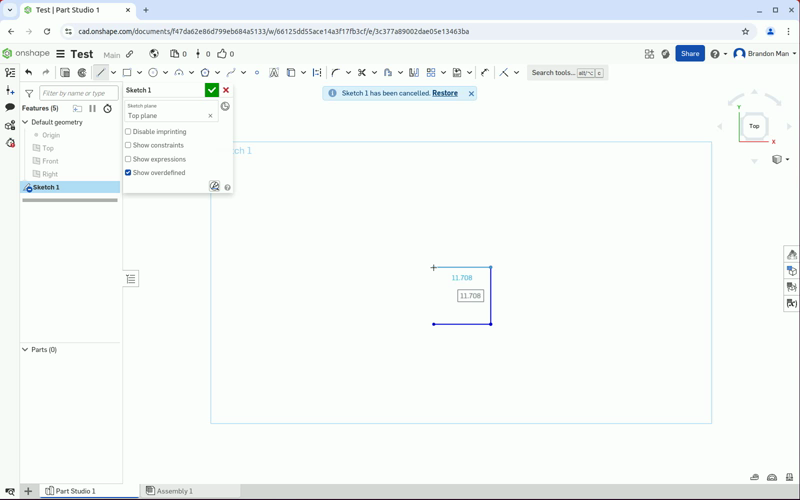
key_up(shift)
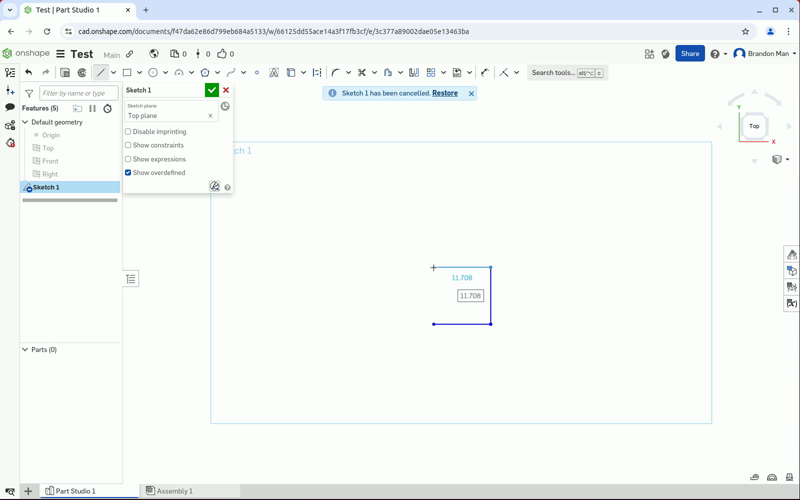
mouse_move(463, 267)
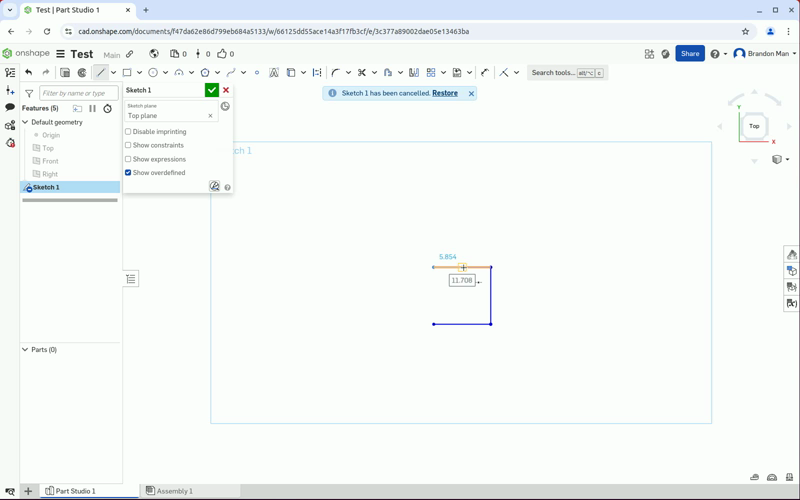
key_down(shift)
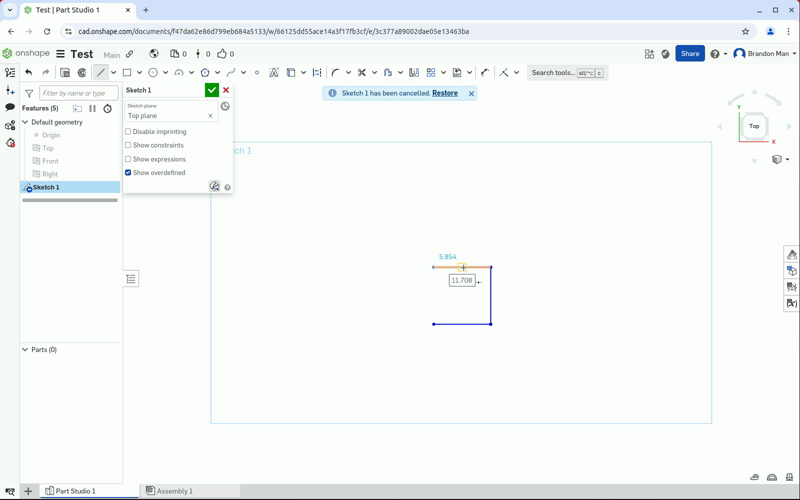
mouse_move(433, 324)
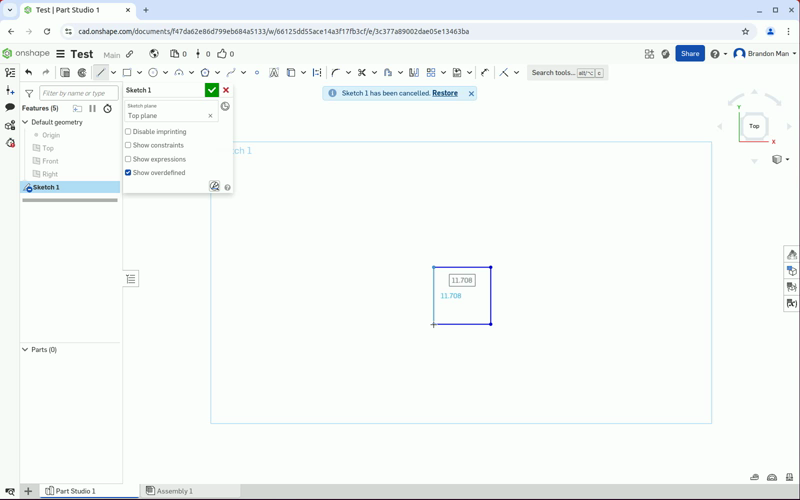
key_up(shift)
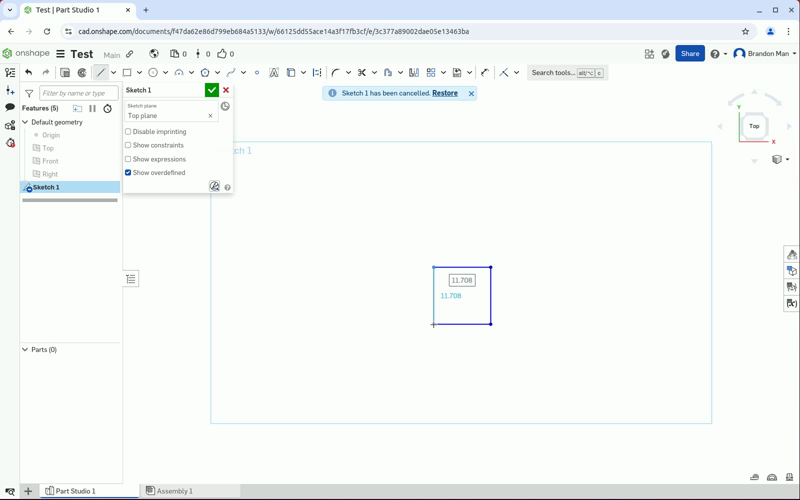
click(433, 324)
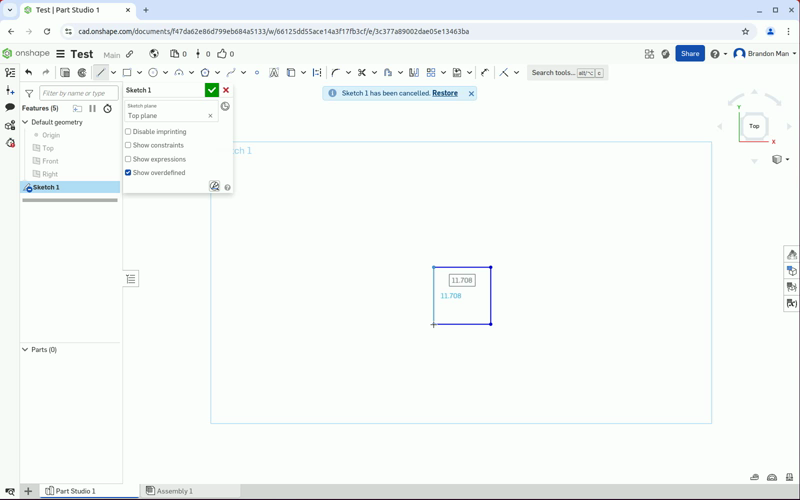
key(esc)
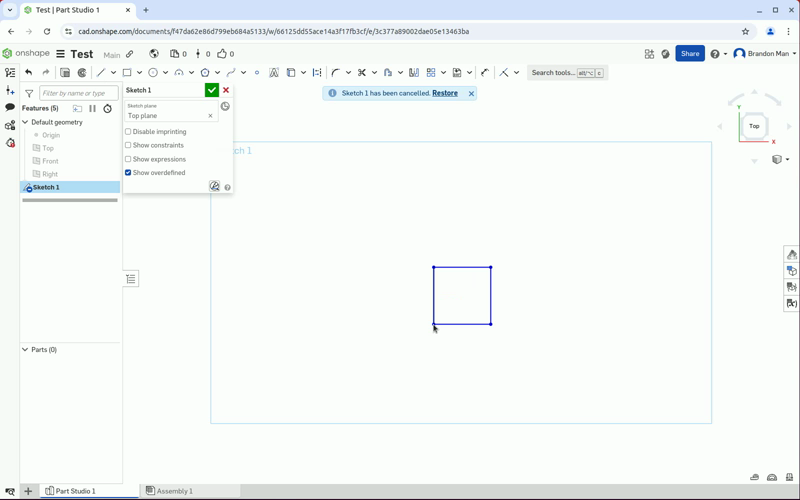
mouse_move(483, 273)
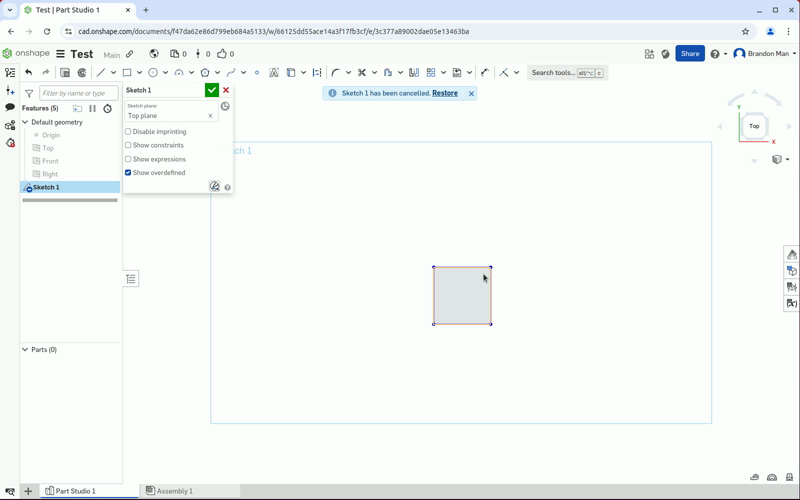
click(483, 273)
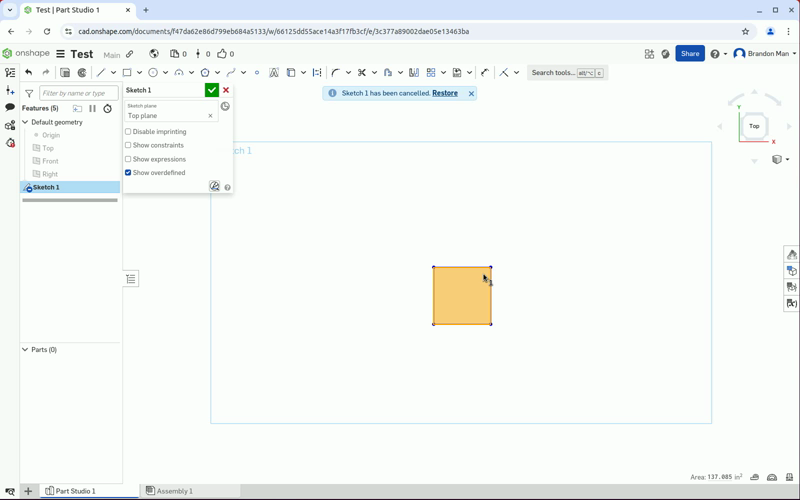
mouse_move(73, 352)
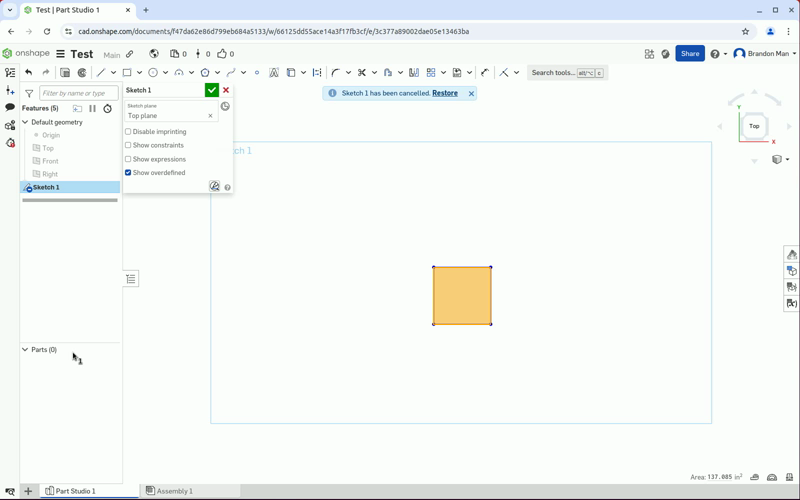
key(shift+y)
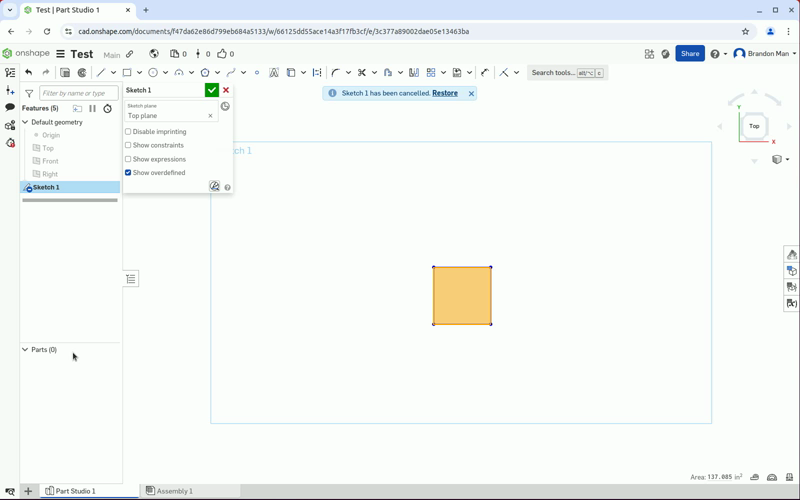
key(shift+e)
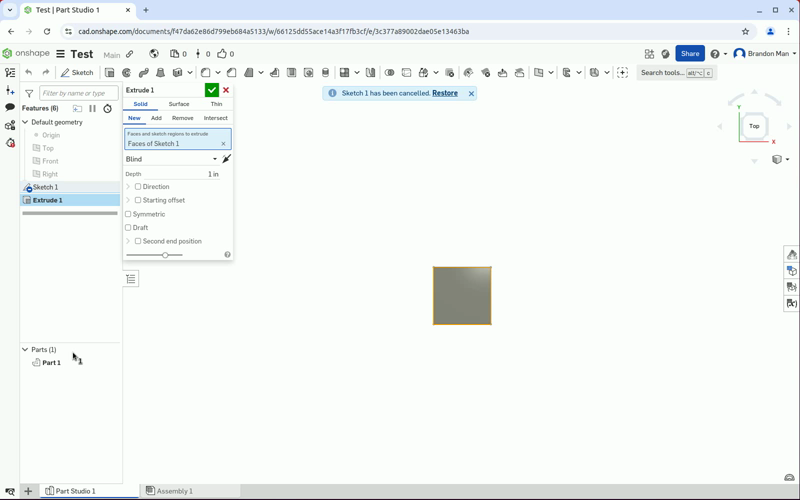
mouse_move(143, 106)
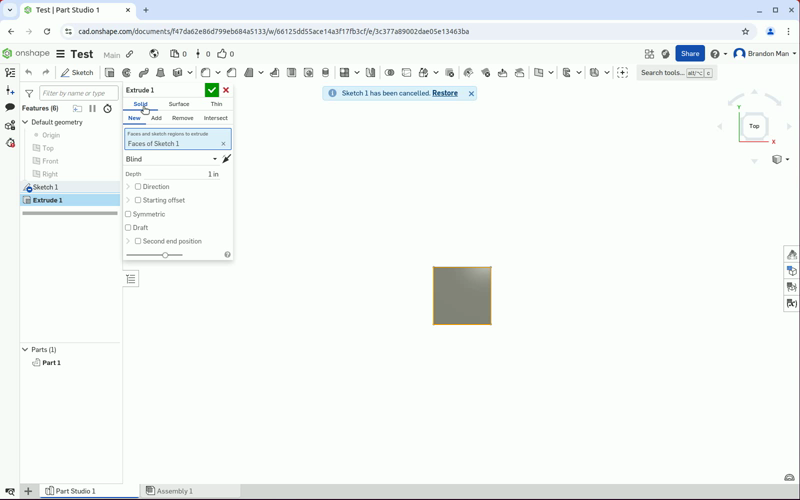
click(143, 106)
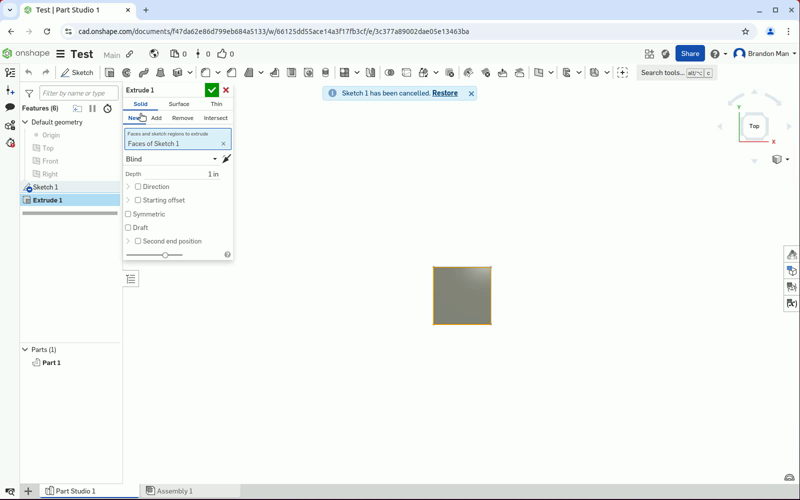
mouse_move(137, 120)
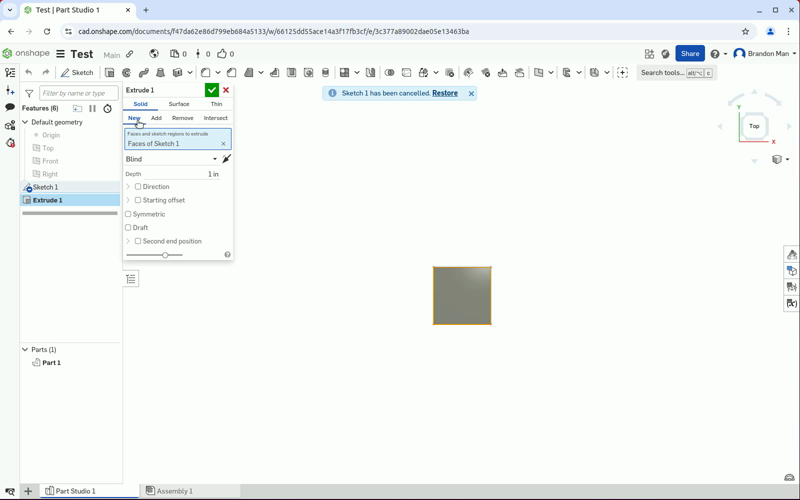
click(137, 120)
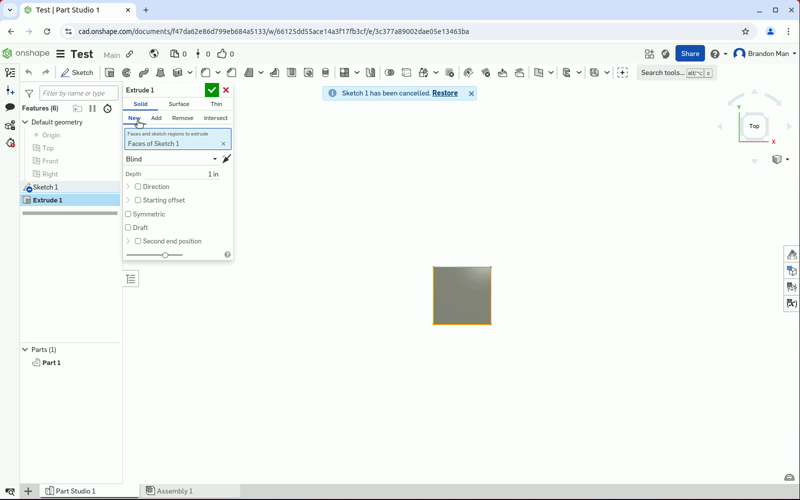
key(tab, 4)
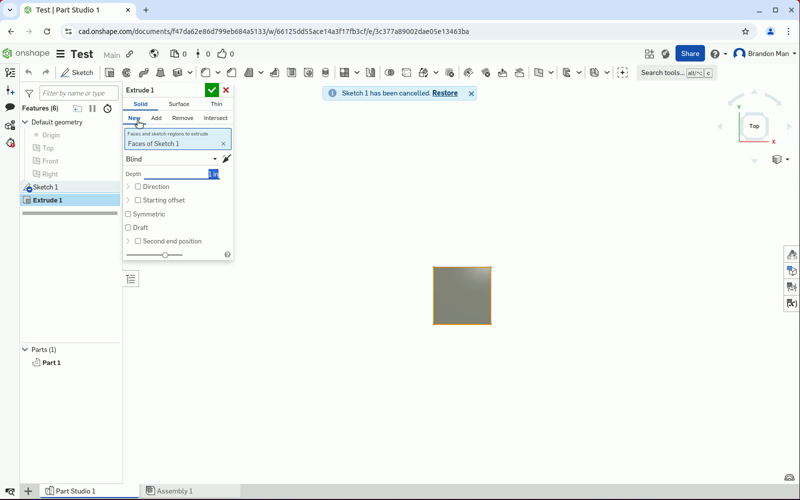
text(23.108)
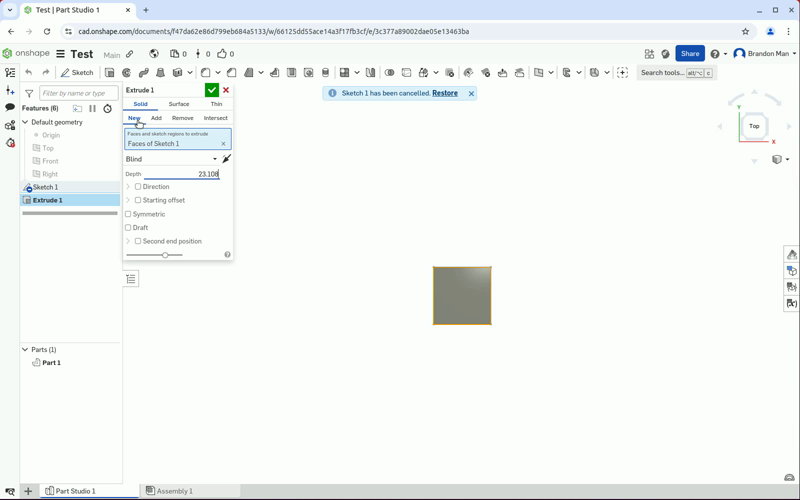
key(enter)
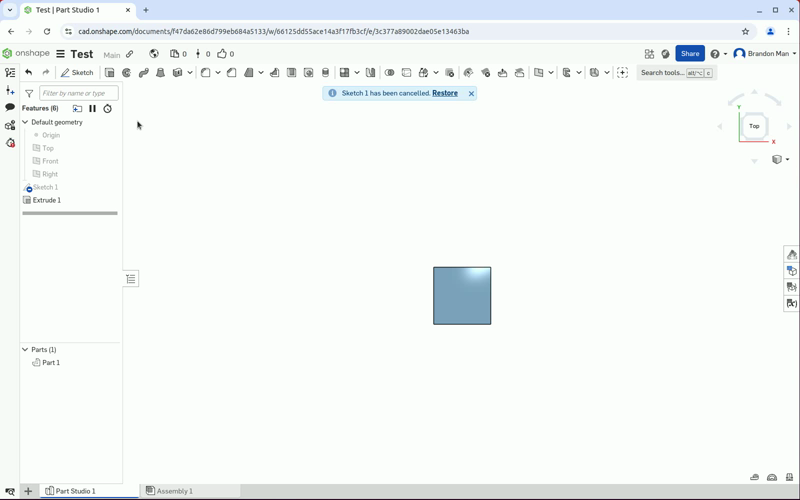
key(shift+h)
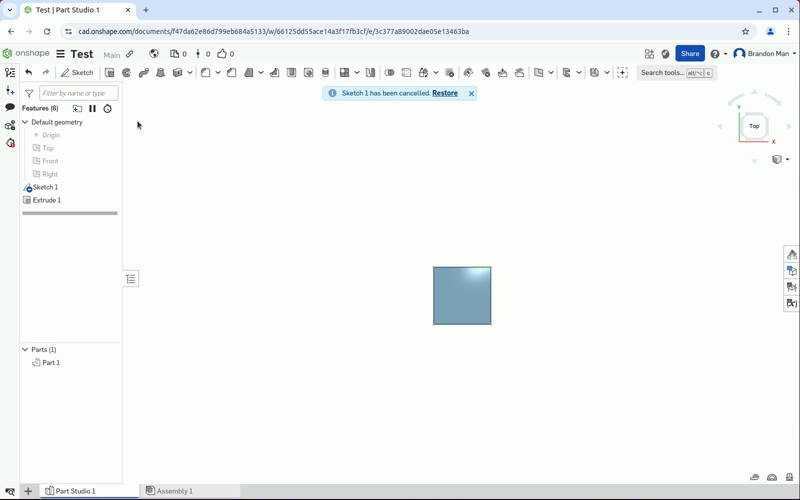
key(shift+h)
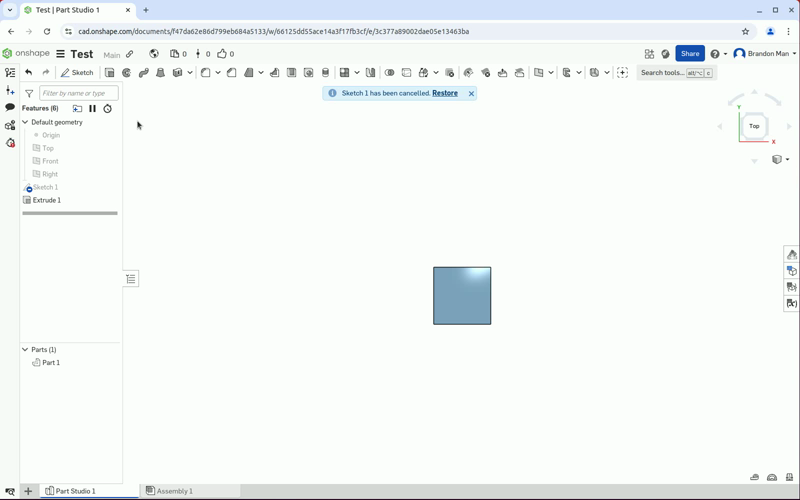
mouse_move(73, 189)
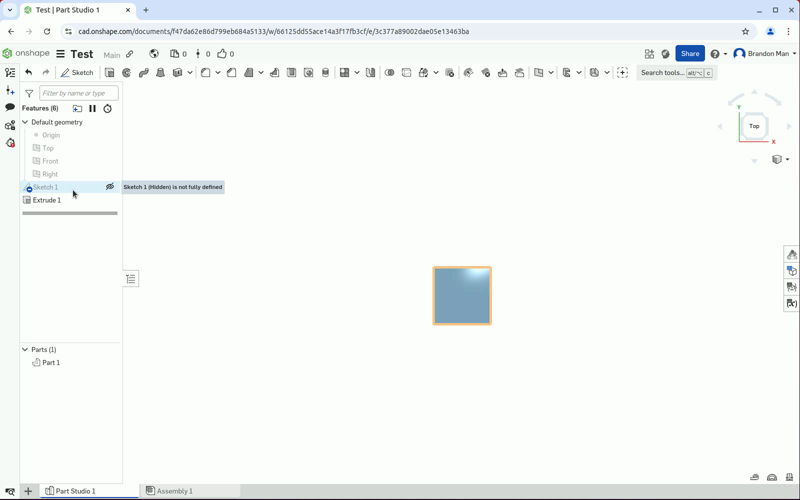
click(73, 189)
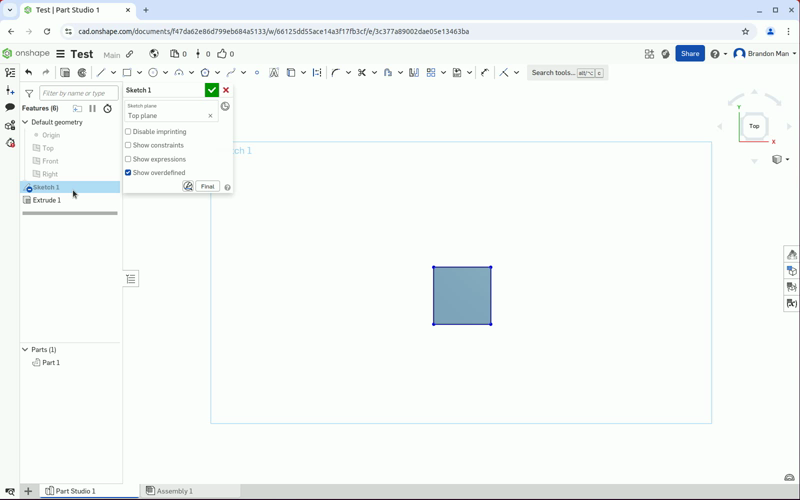
mouse_move(229, 92)
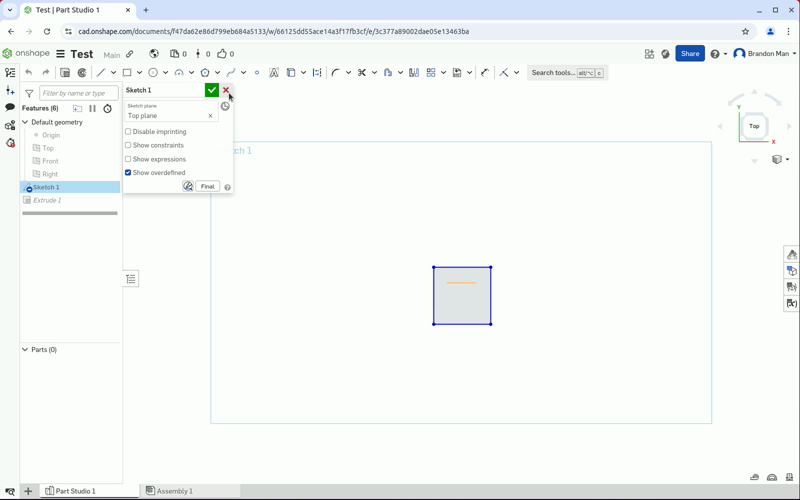
click(229, 92)
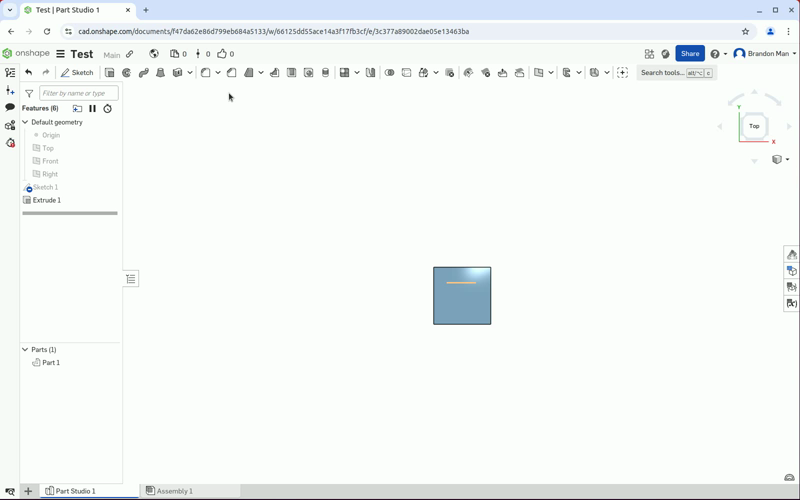
mouse_move(541, 75)
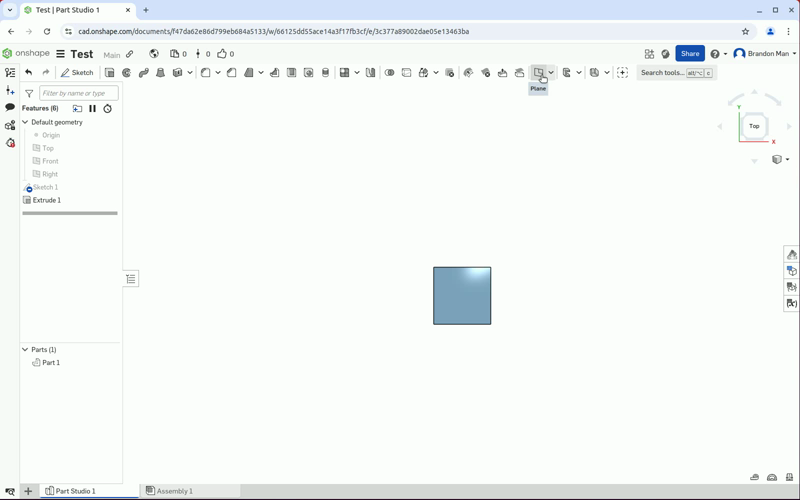
click(541, 75)
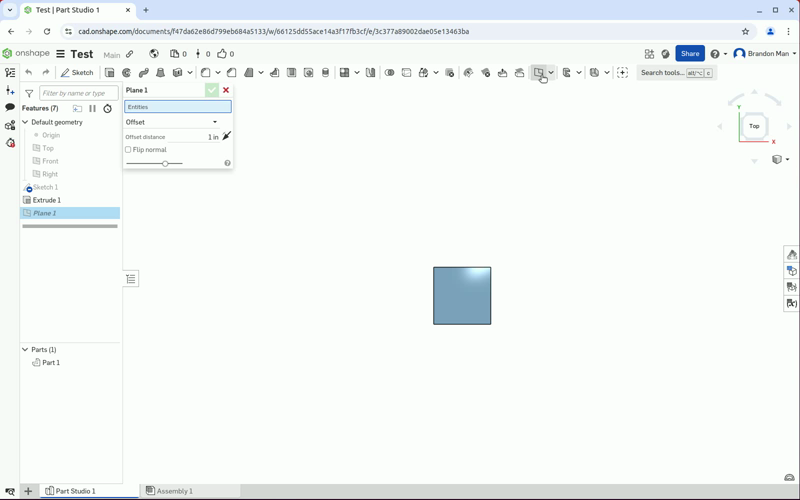
mouse_move(73, 150)
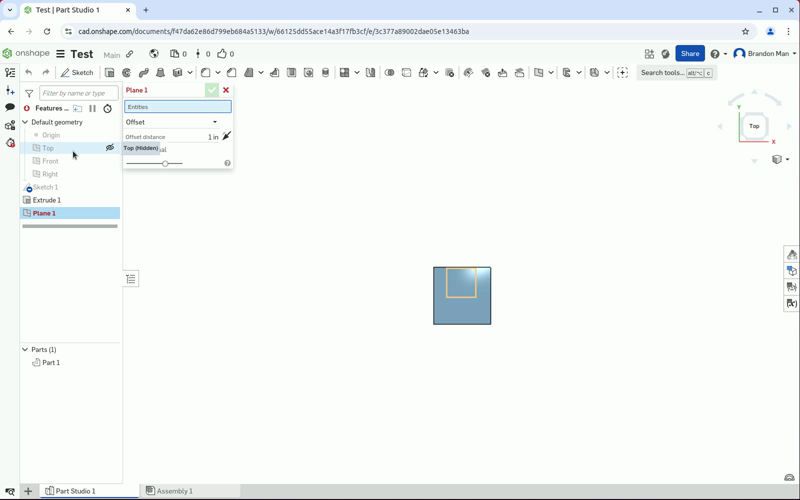
click(73, 150)
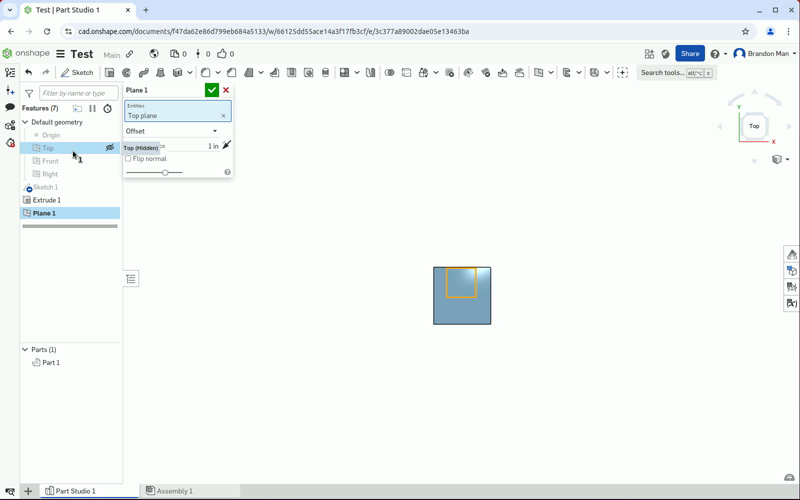
key(tab, 2)
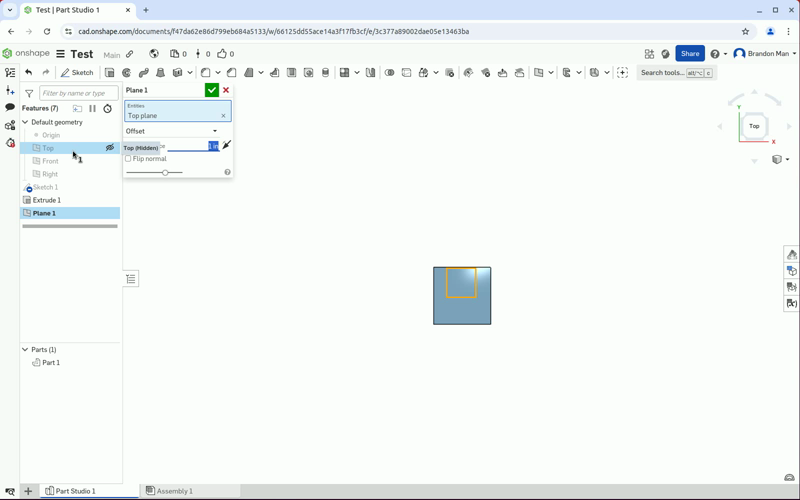
text(23.108)
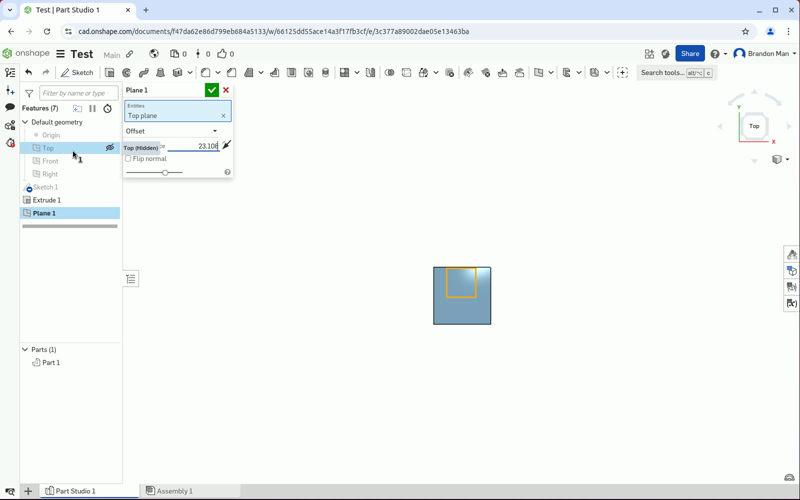
key(enter, 2)
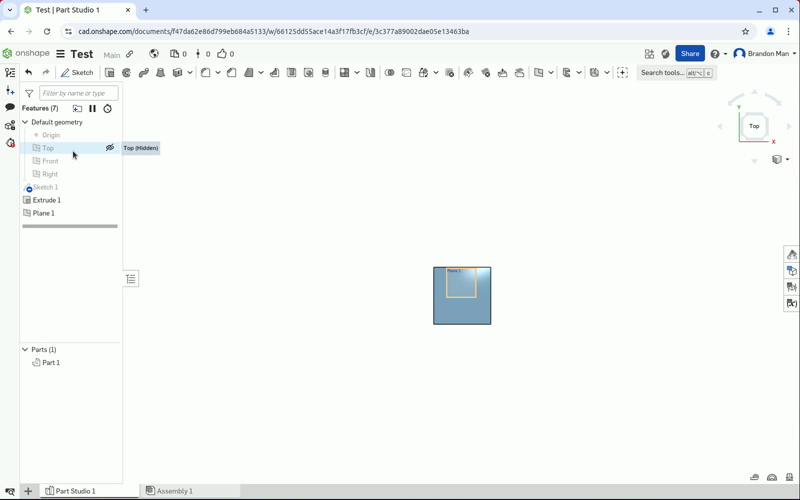
key(shift+s)
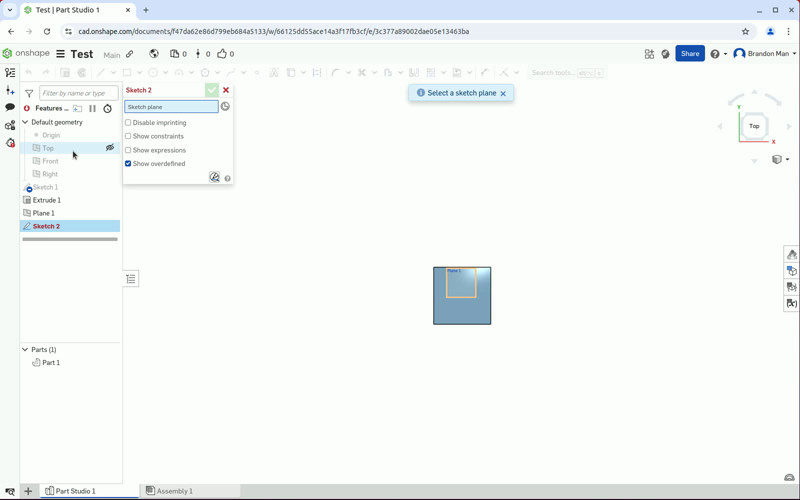
mouse_move(73, 215)
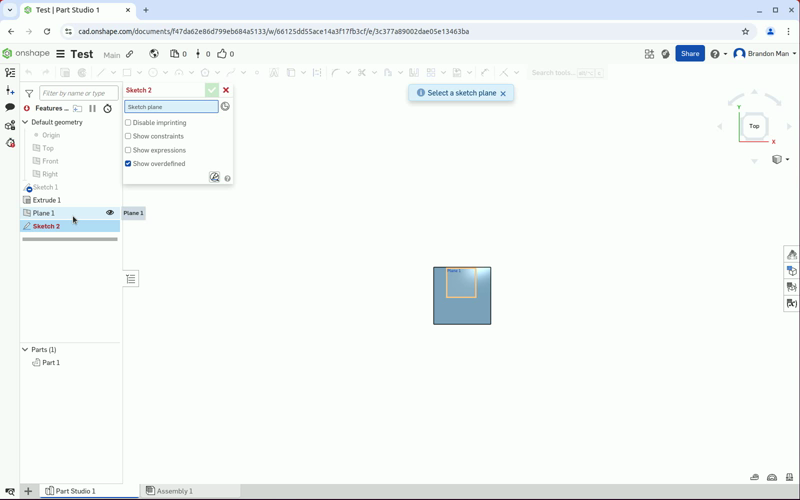
click(73, 215)
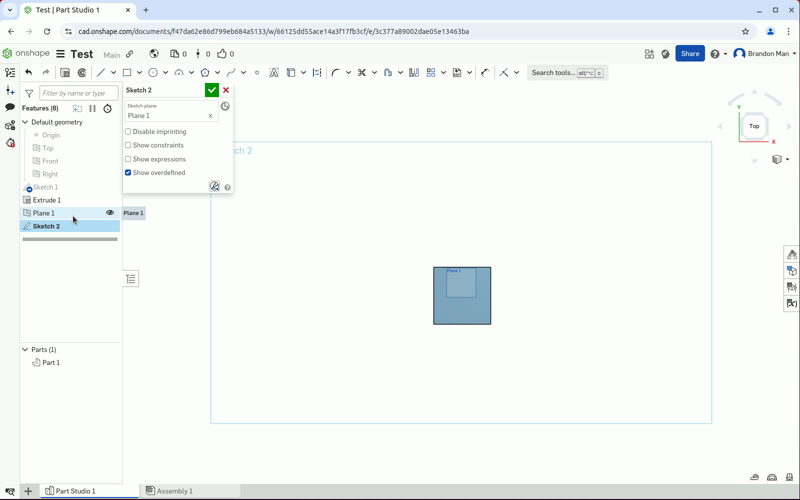
mouse_move(73, 352)
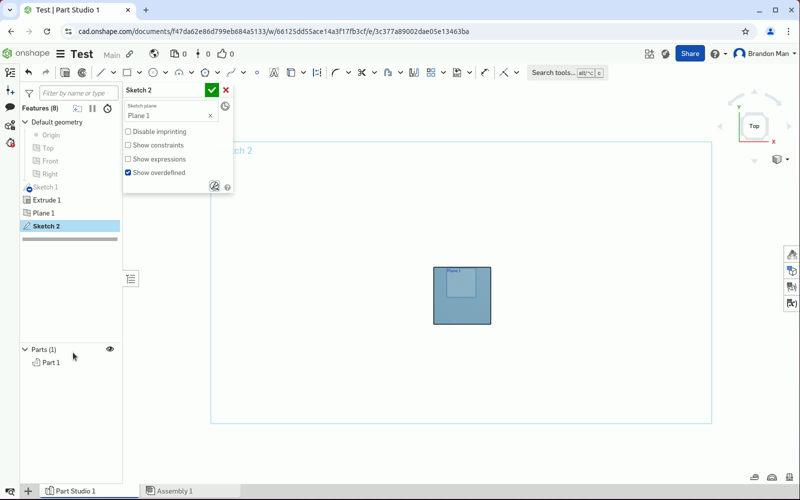
key(y)
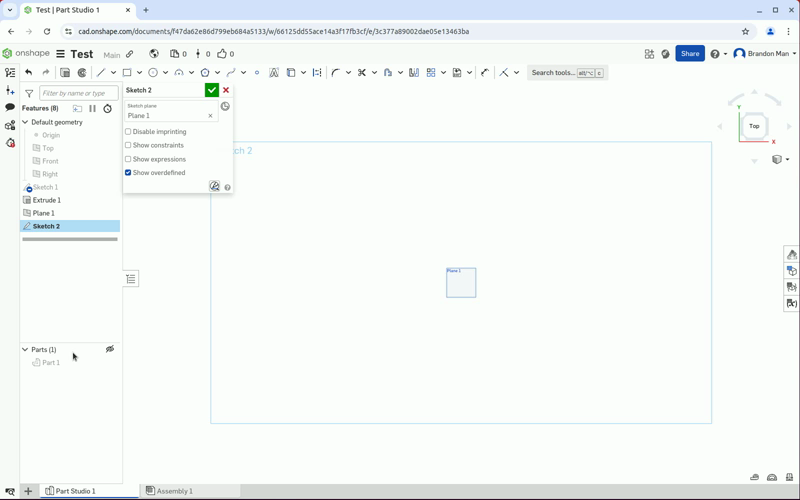
key(l)
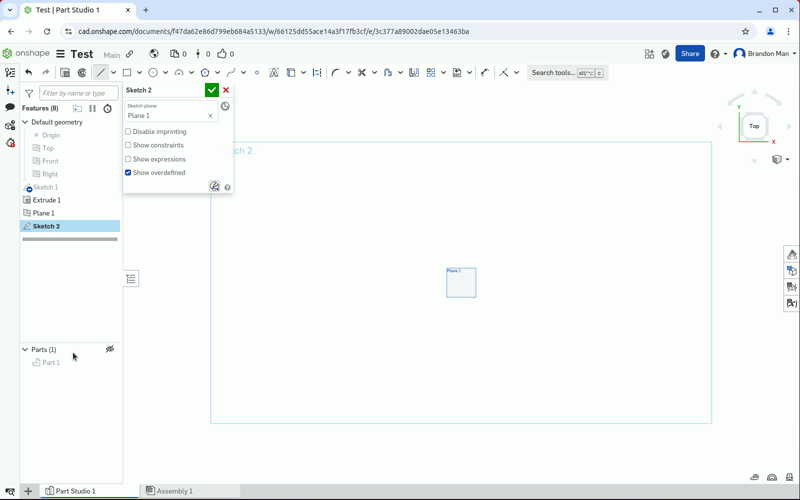
key_down(shift)
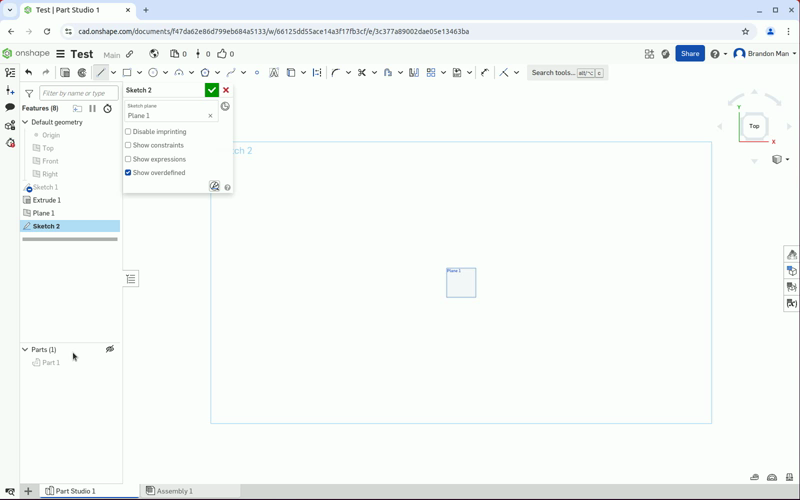
mouse_move(446, 308)
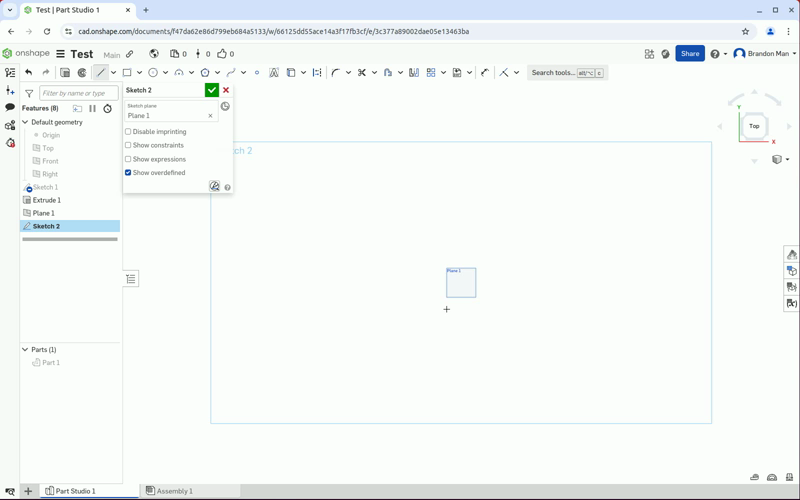
click(446, 308)
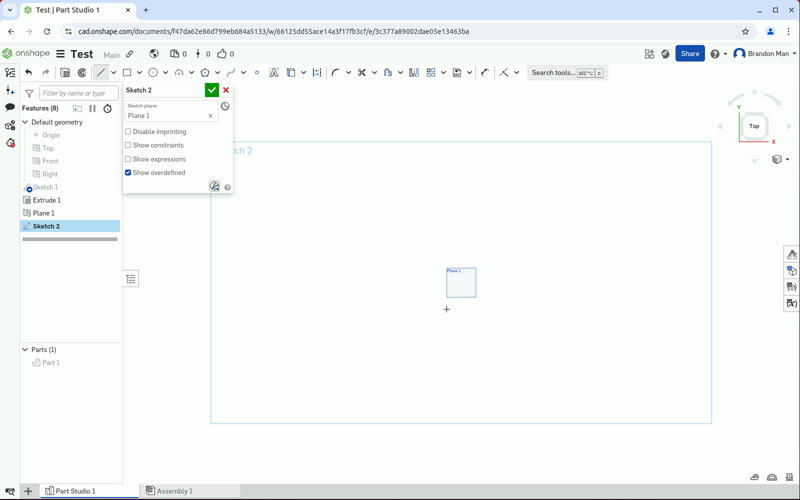
key_up(shift)
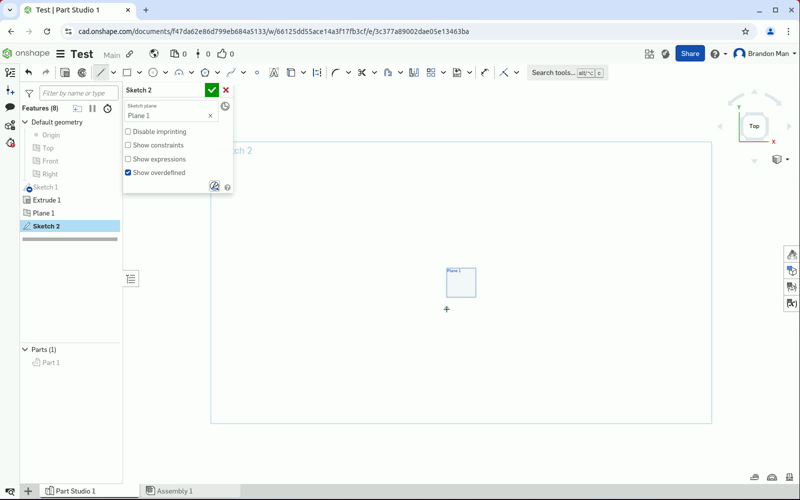
key_down(shift)
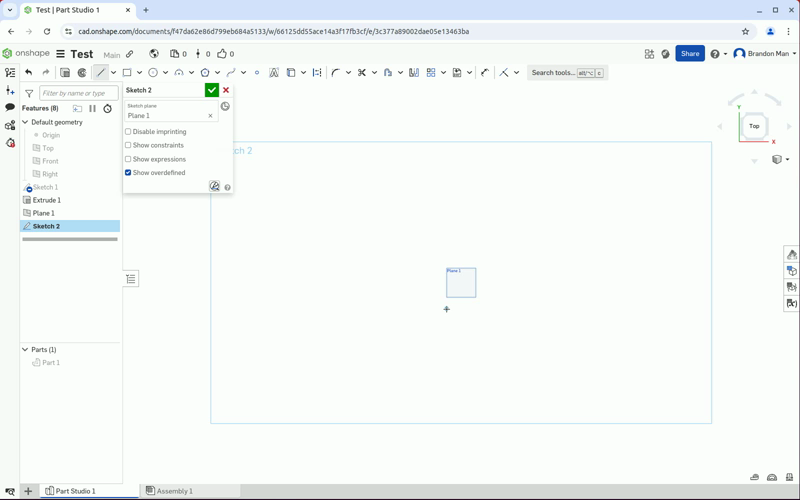
mouse_move(476, 308)
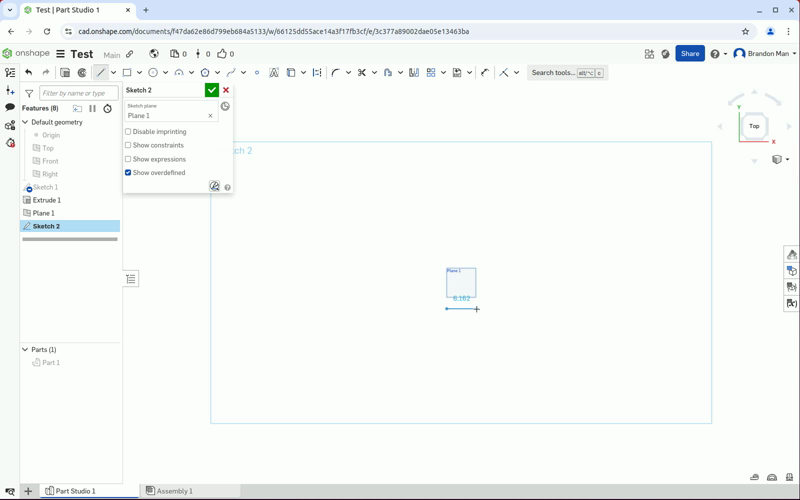
mouse_move(475, 308)
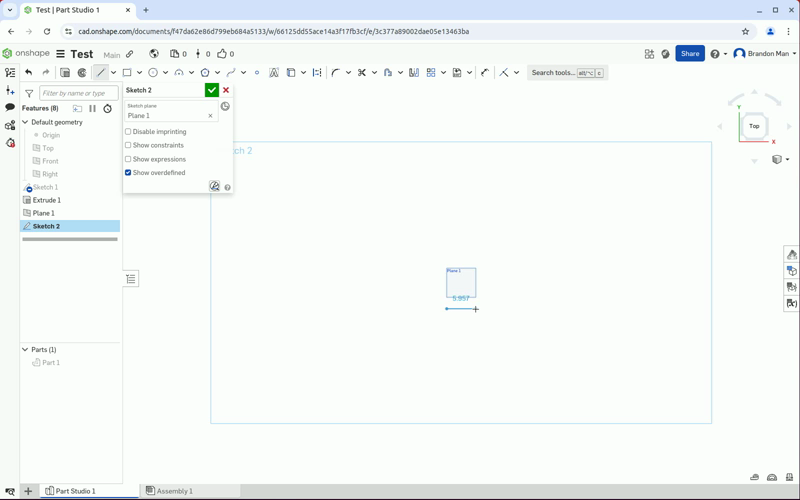
click(475, 308)
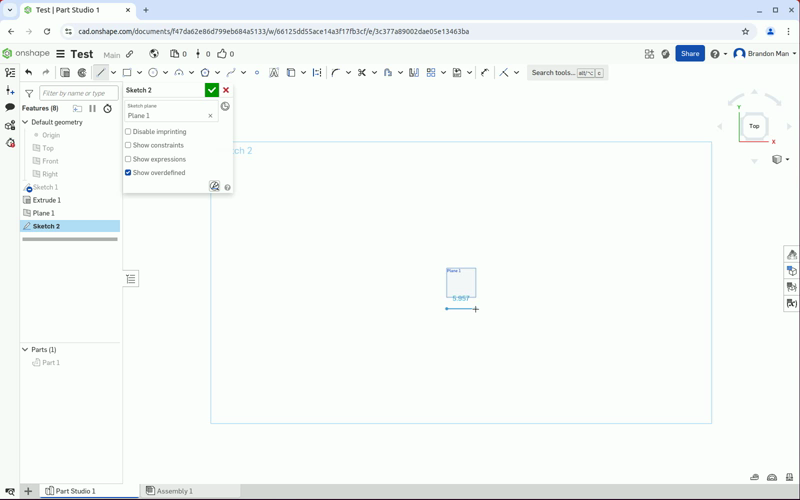
key_up(shift)
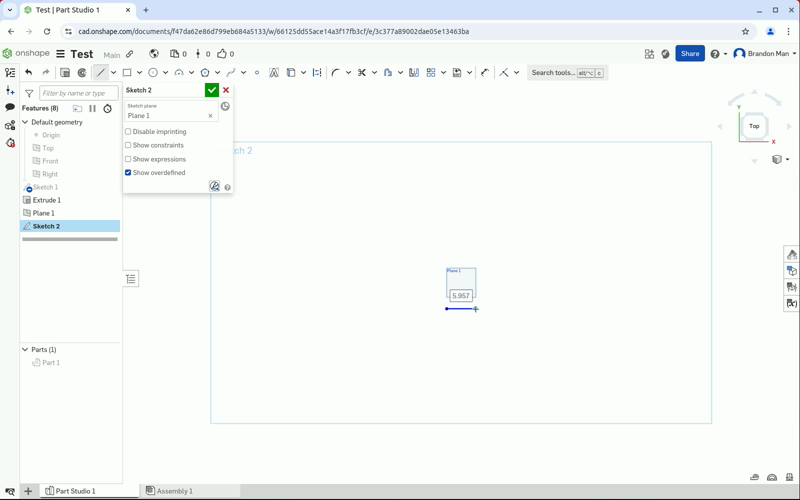
key_down(shift)
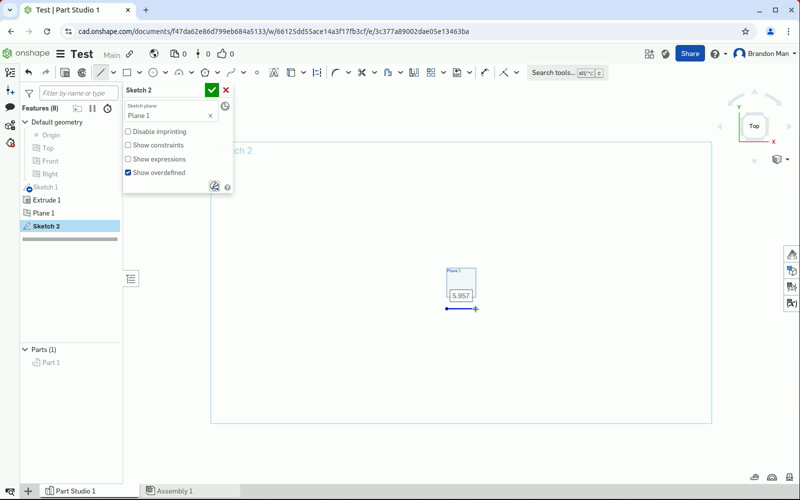
mouse_move(505, 308)
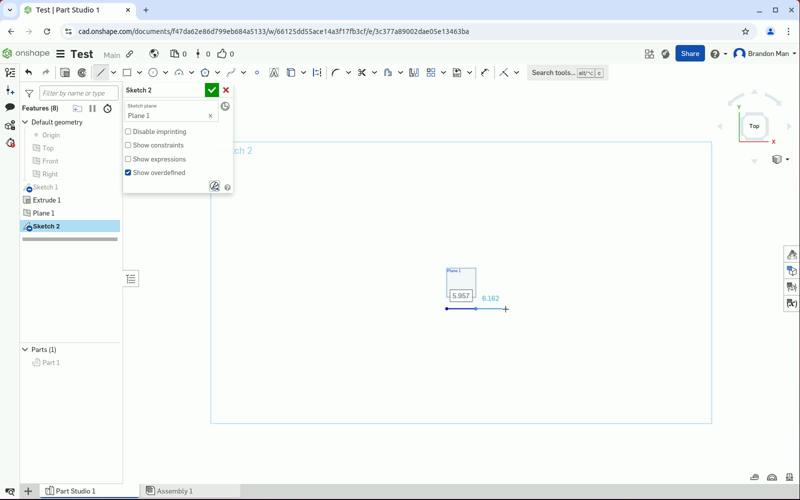
mouse_move(475, 279)
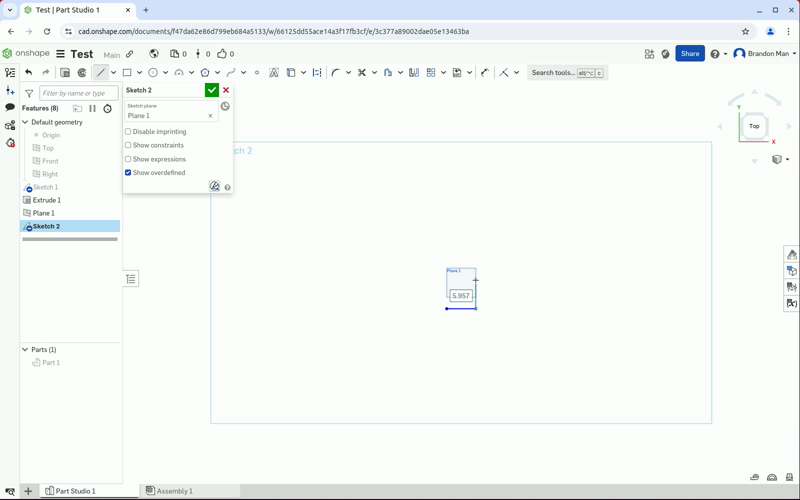
click(475, 279)
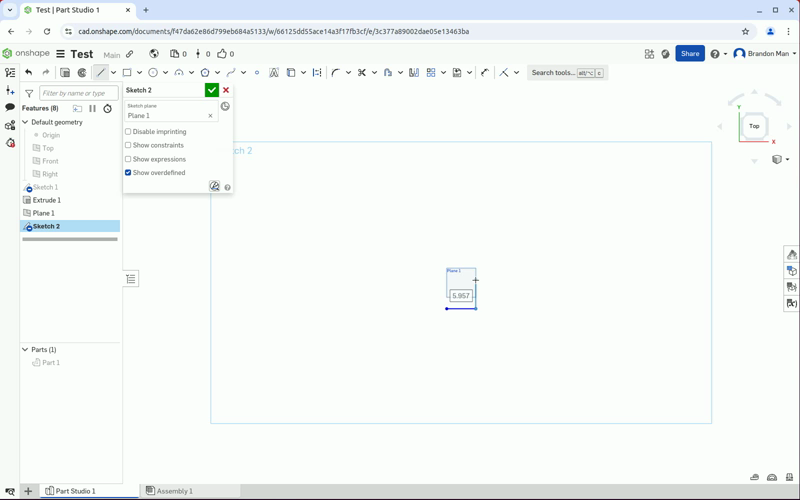
key_up(shift)
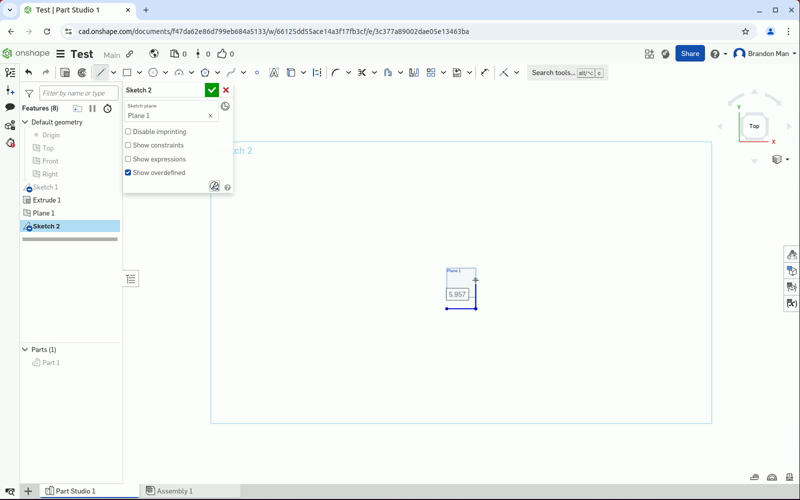
key_down(shift)
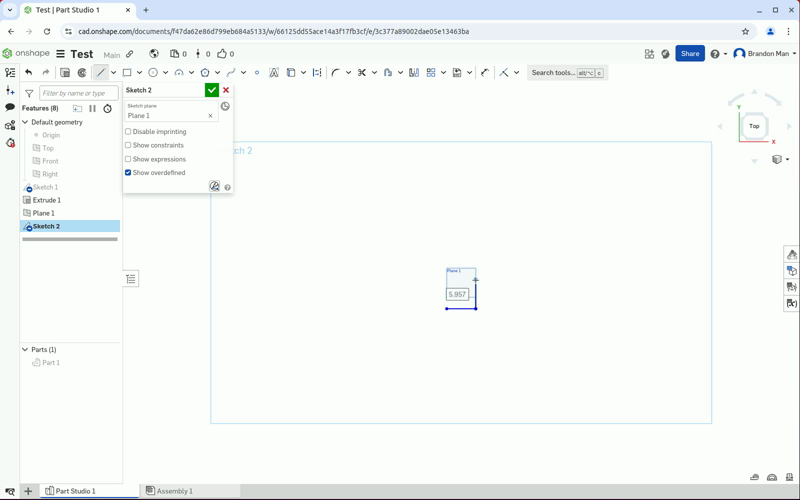
mouse_move(505, 279)
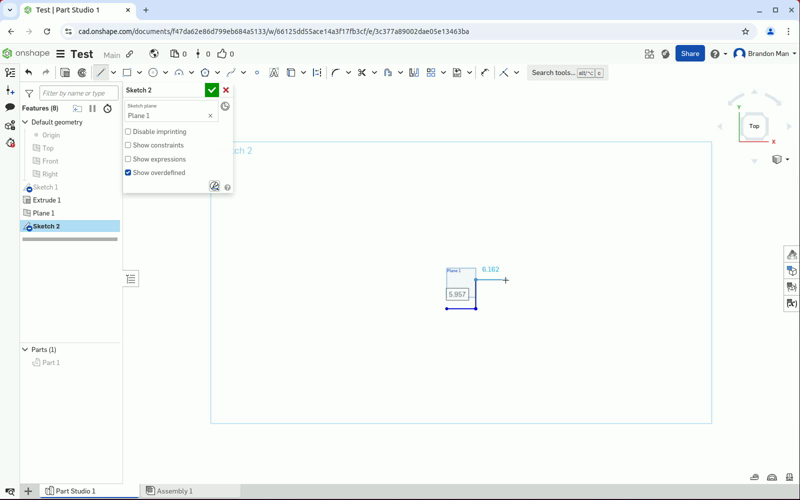
mouse_move(446, 279)
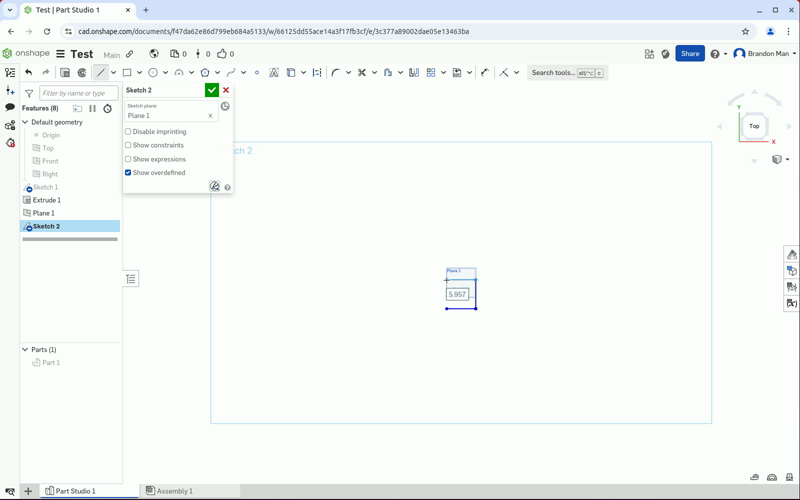
click(446, 279)
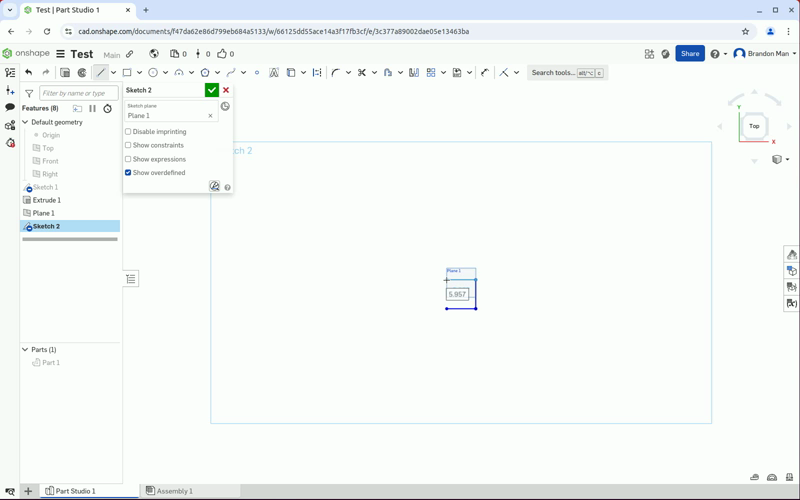
key_up(shift)
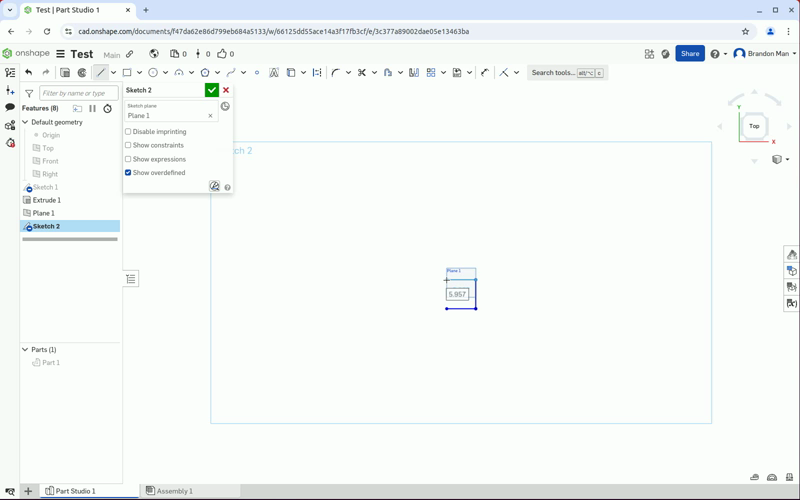
mouse_move(476, 279)
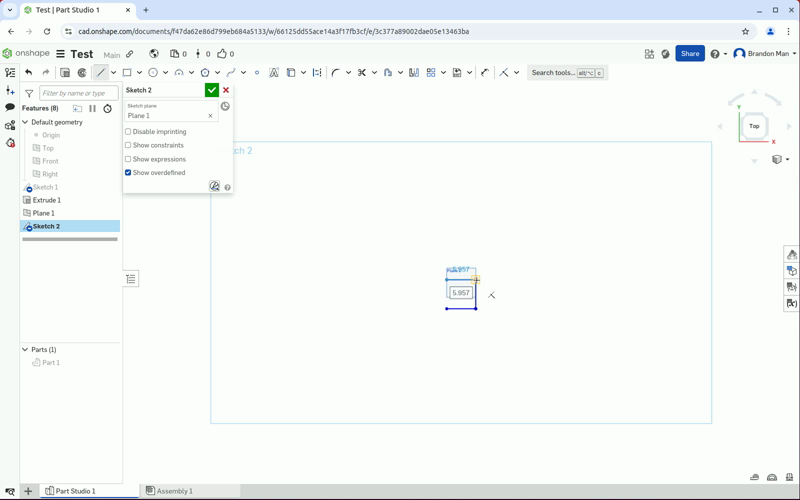
key_down(shift)
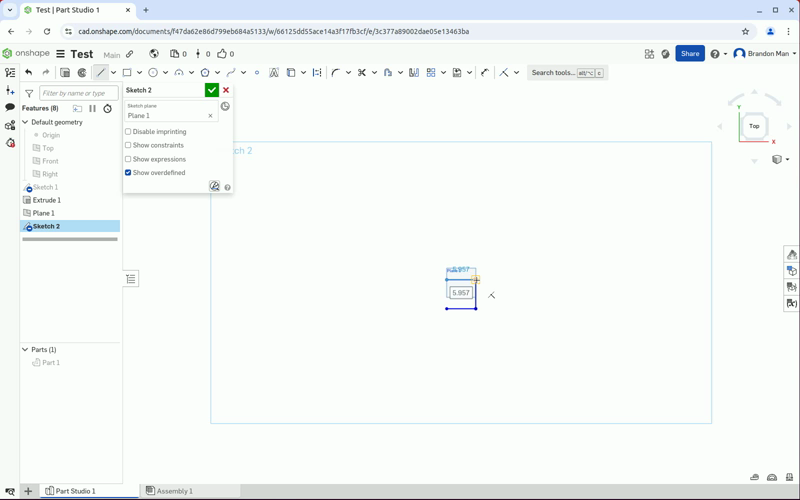
mouse_move(446, 308)
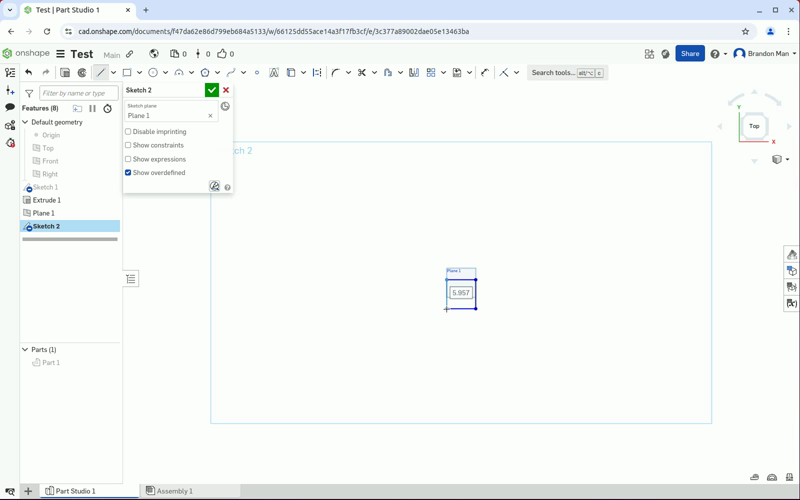
key_up(shift)
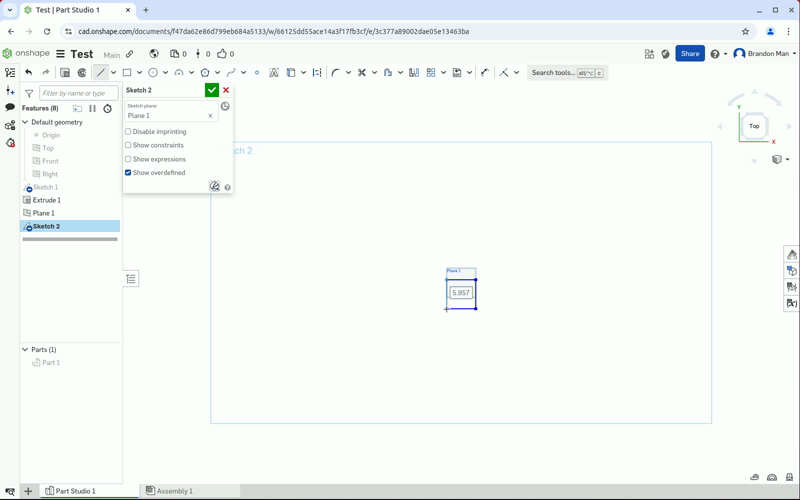
click(446, 308)
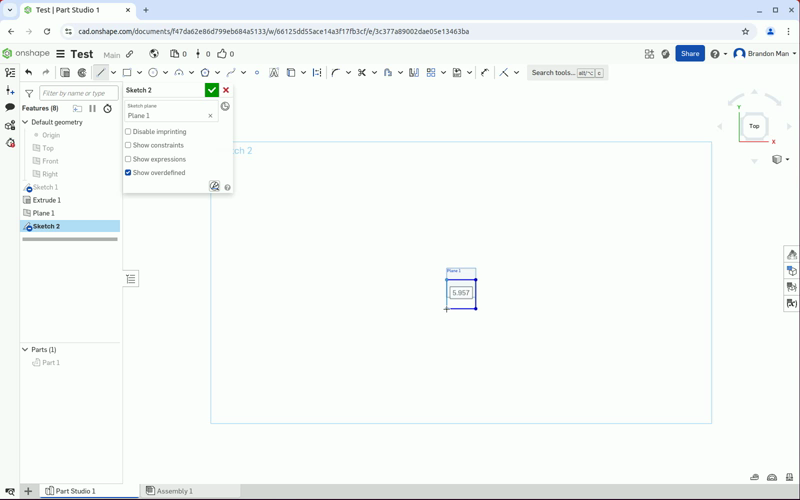
key(esc)
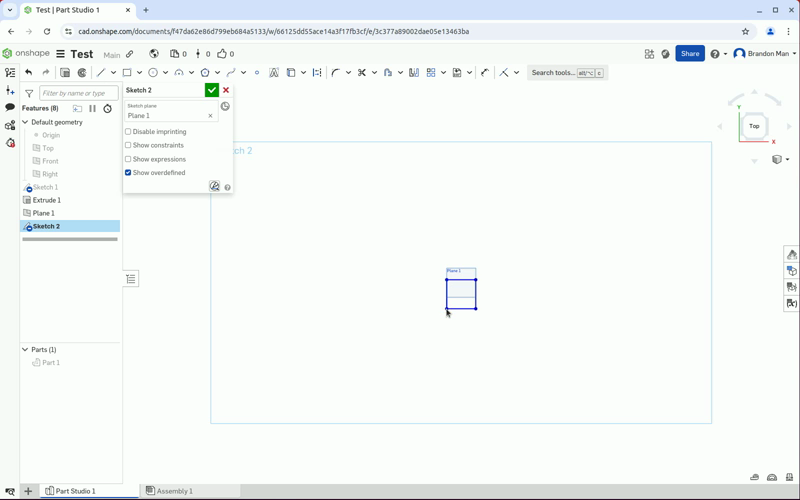
mouse_move(473, 281)
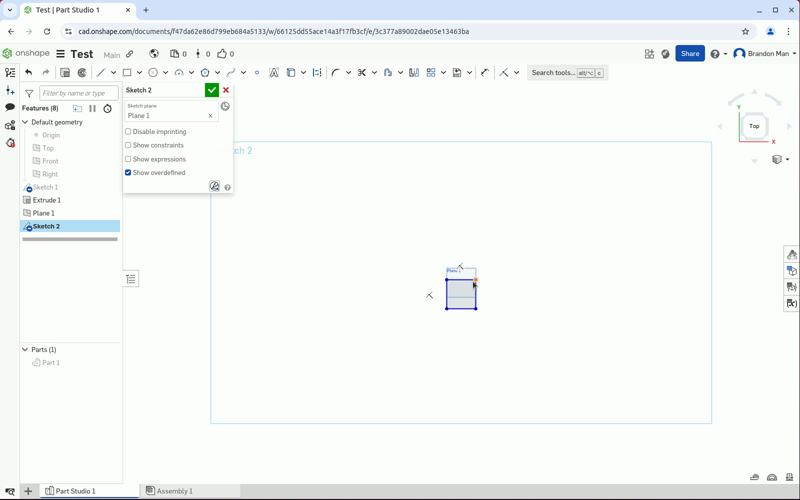
scroll(6)
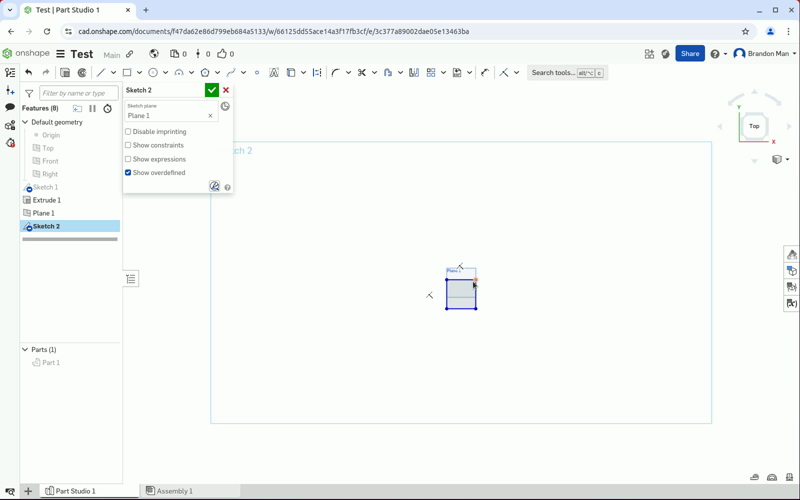
scroll(6)
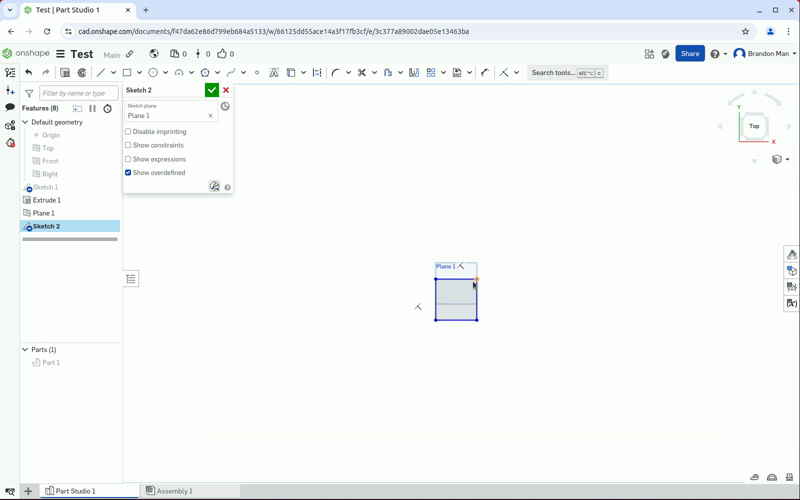
scroll(6)
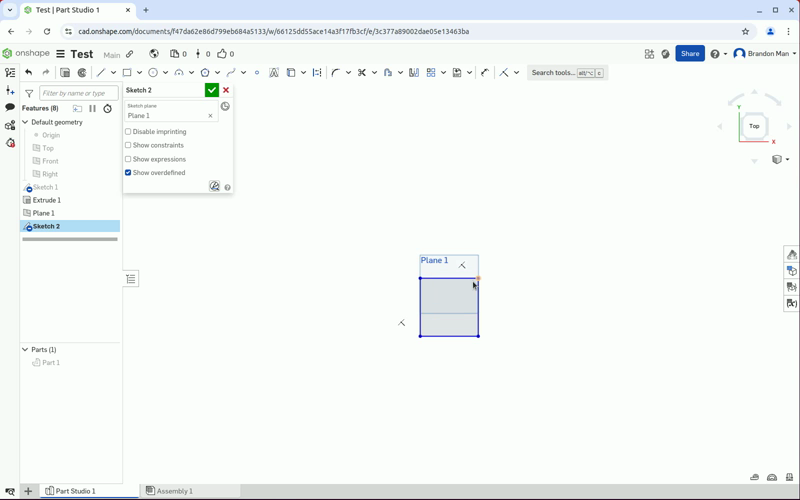
scroll(6)
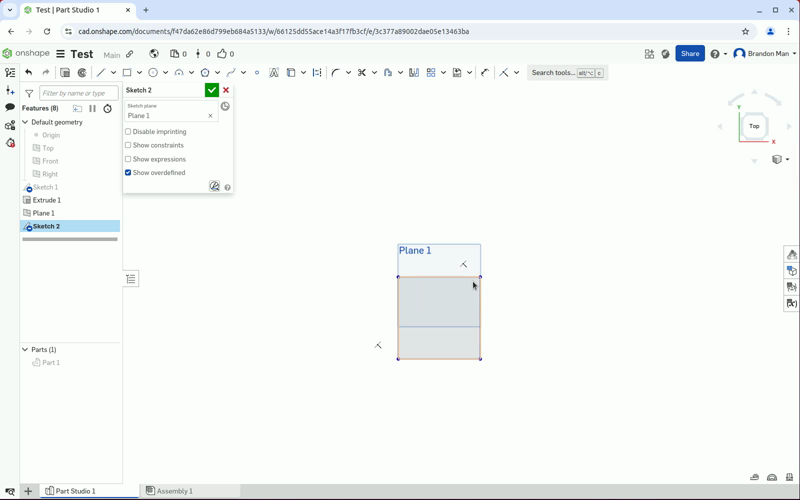
scroll(6)
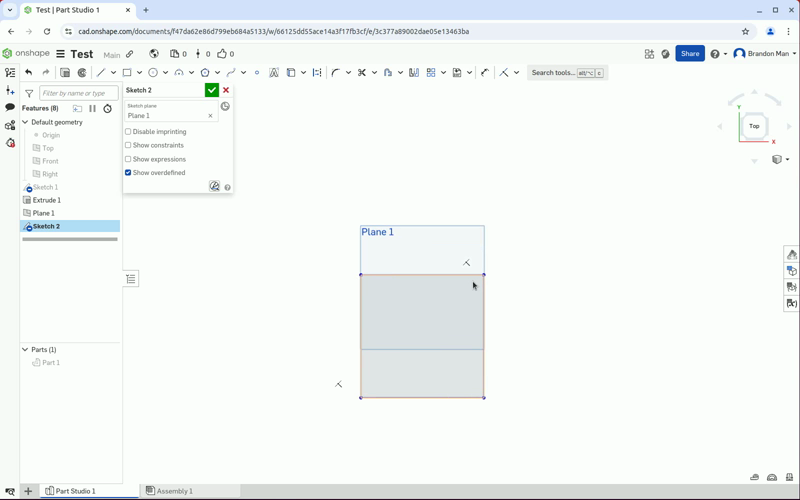
scroll(6)
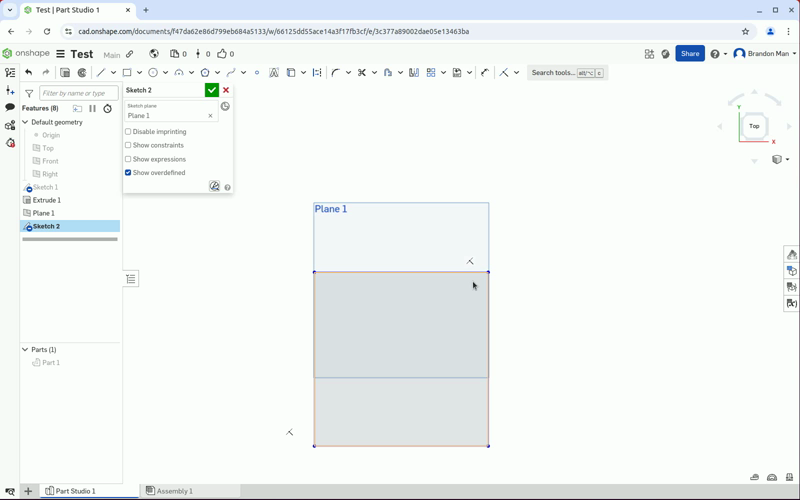
scroll(6)
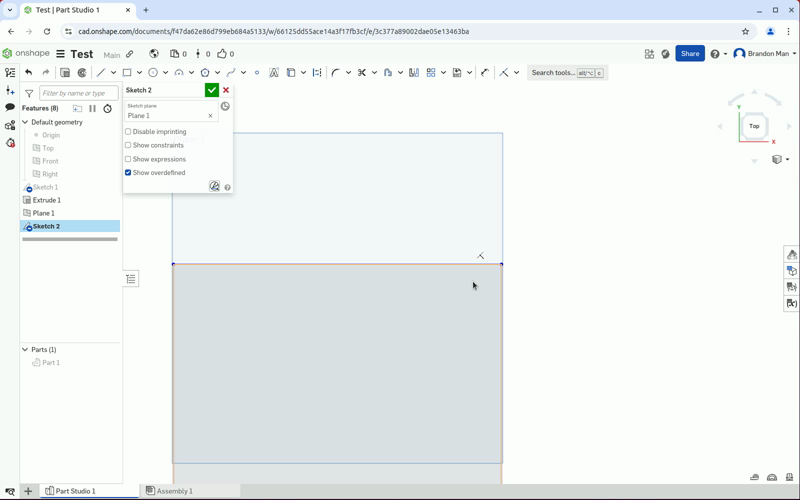
click(473, 281)
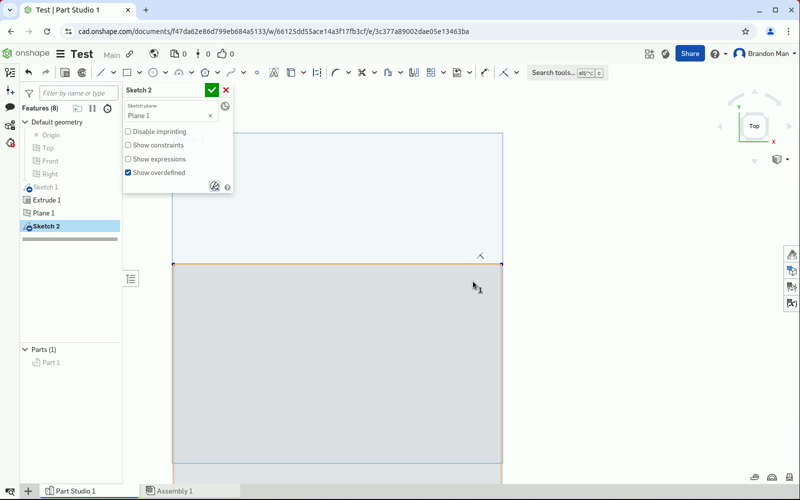
scroll(-6)
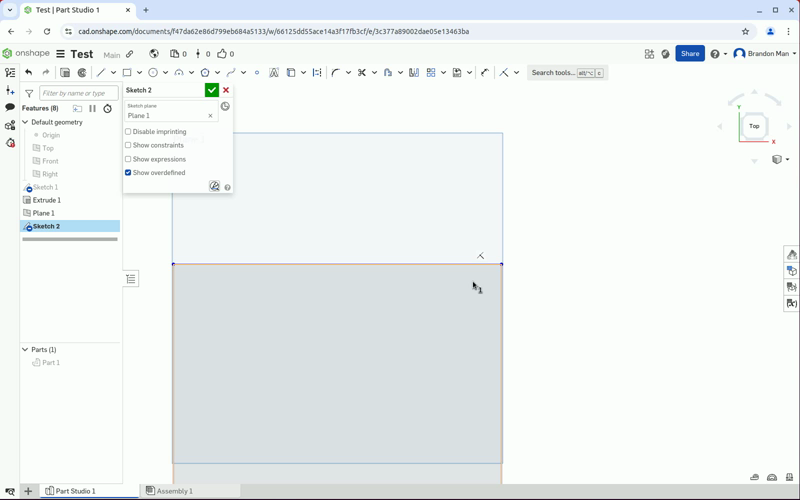
scroll(-6)
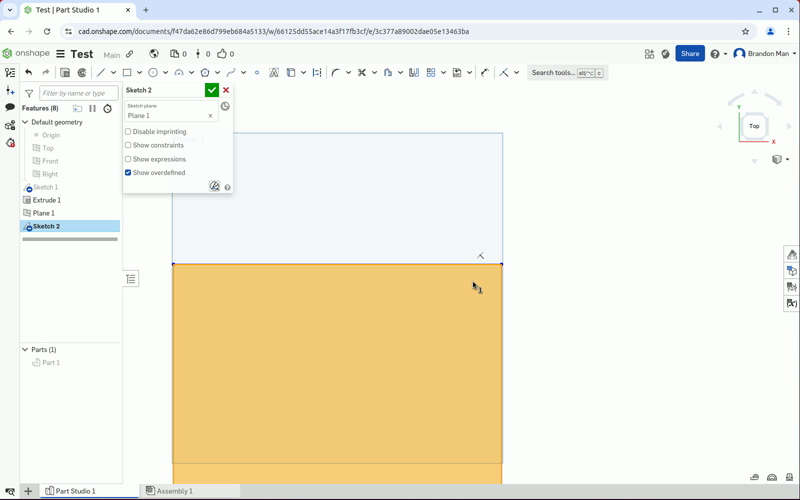
scroll(-6)
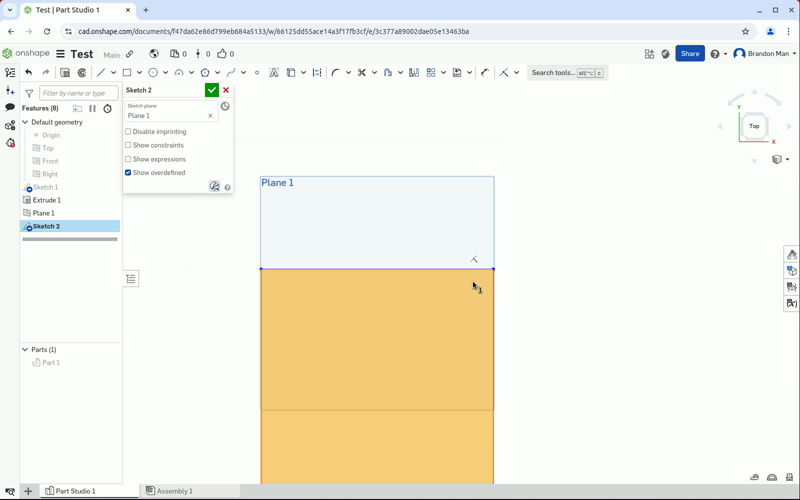
scroll(-6)
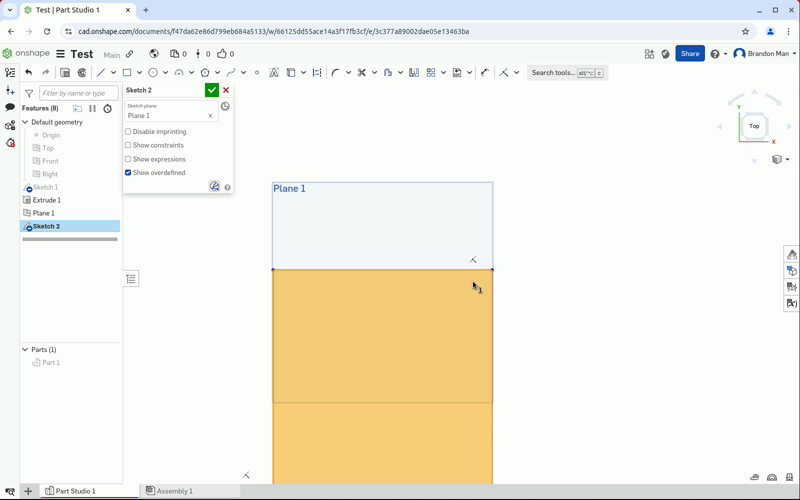
scroll(-6)
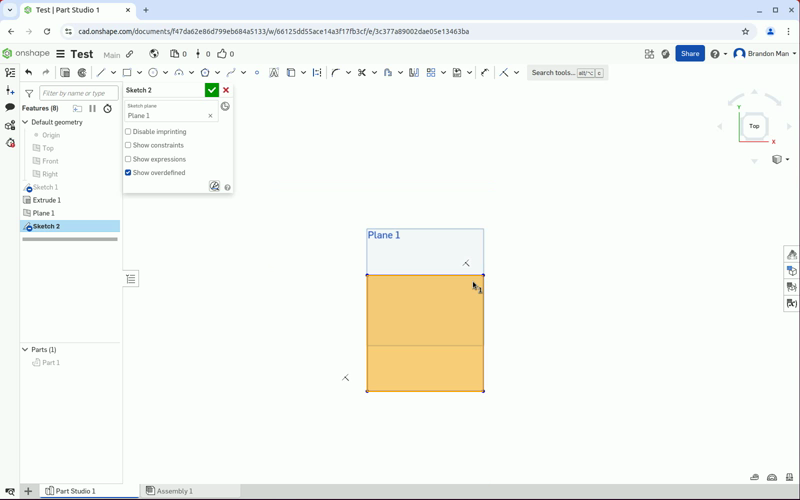
scroll(-6)
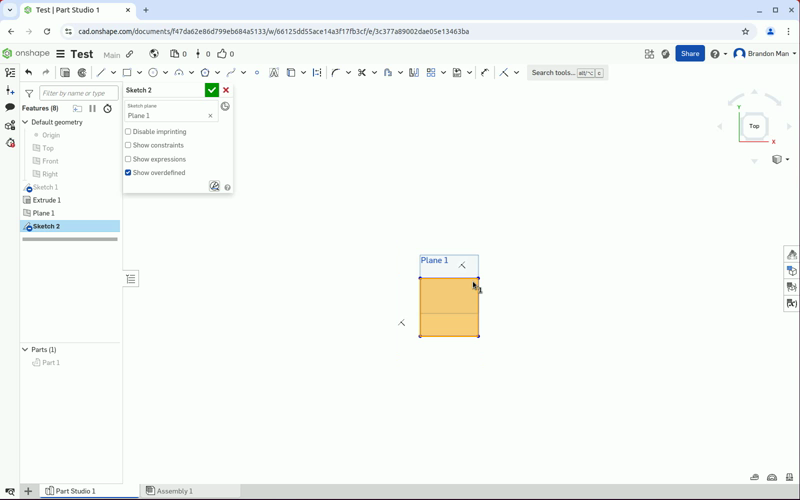
scroll(-6)
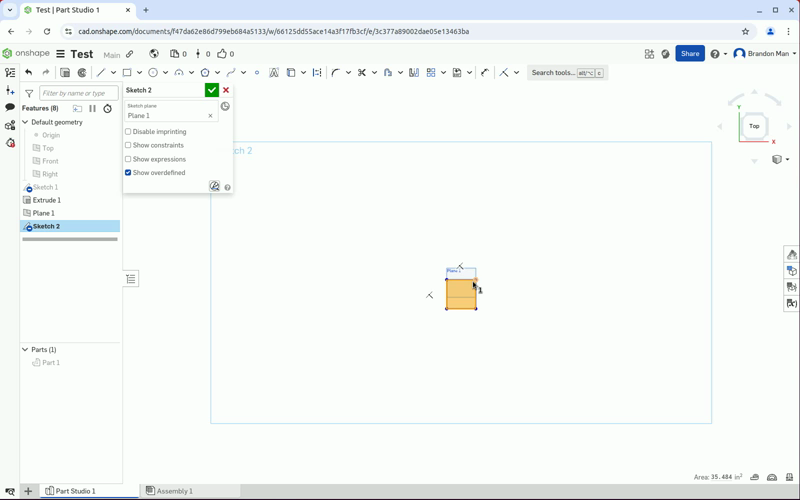
mouse_move(73, 352)
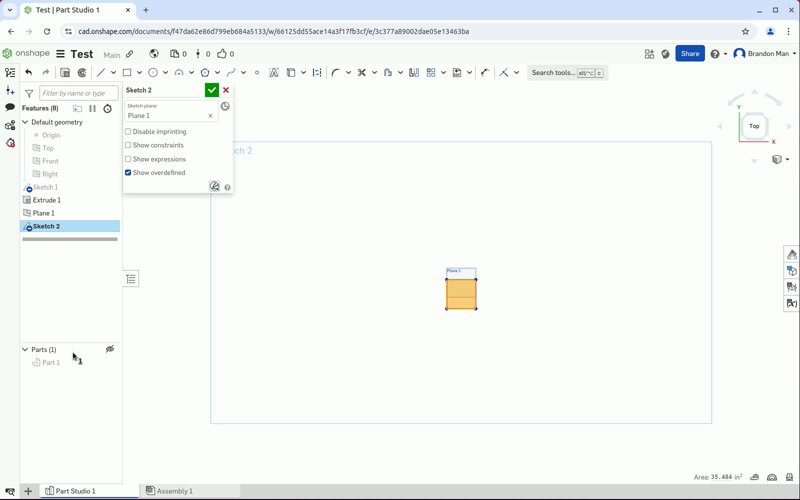
key(shift+y)
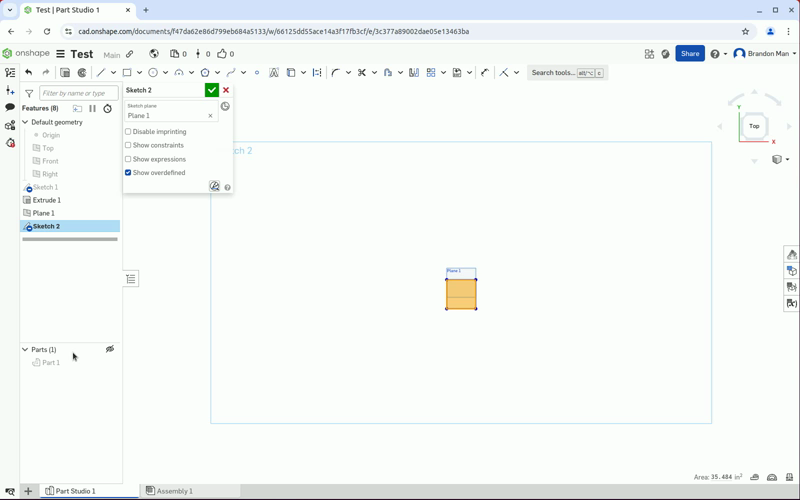
key(shift+e)
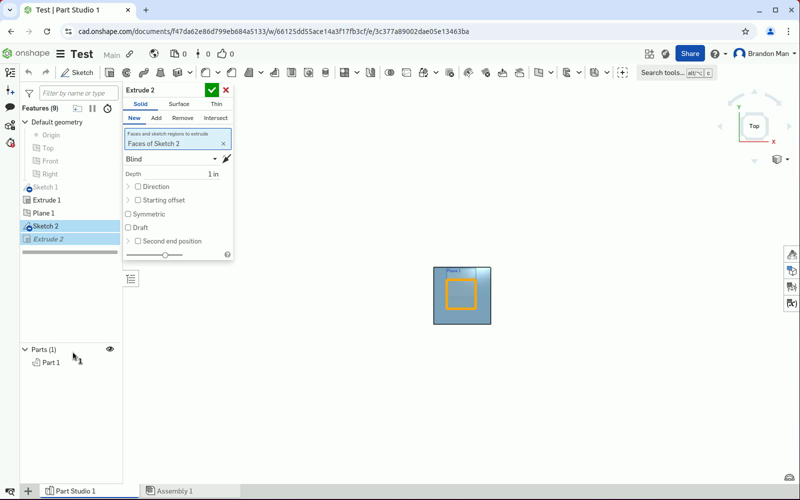
mouse_move(143, 106)
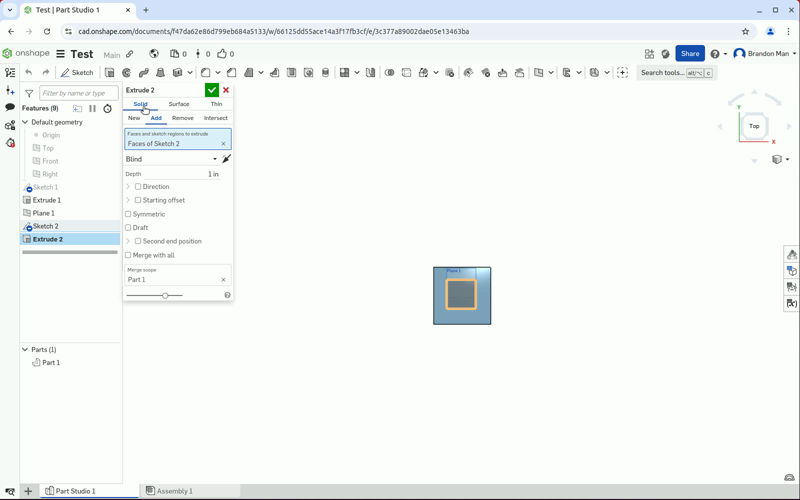
click(143, 106)
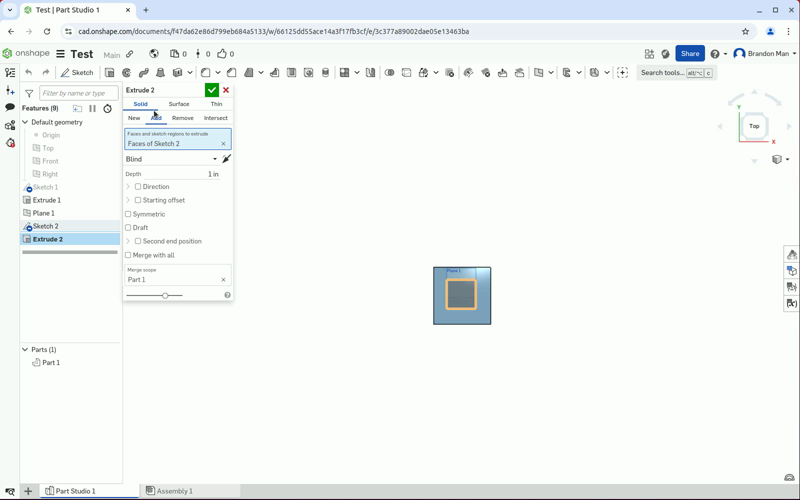
mouse_move(186, 120)
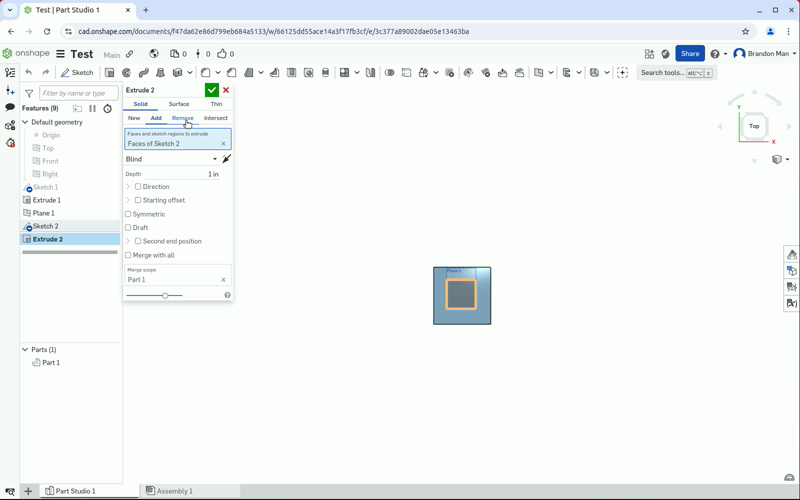
click(186, 120)
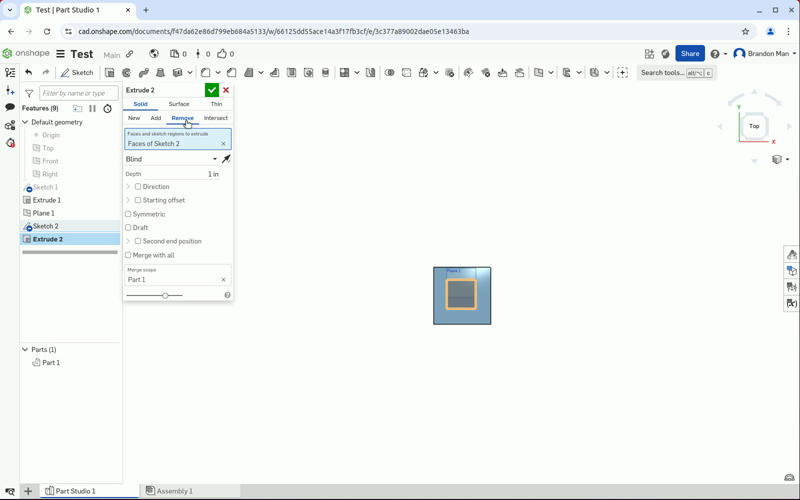
key(tab, 4)
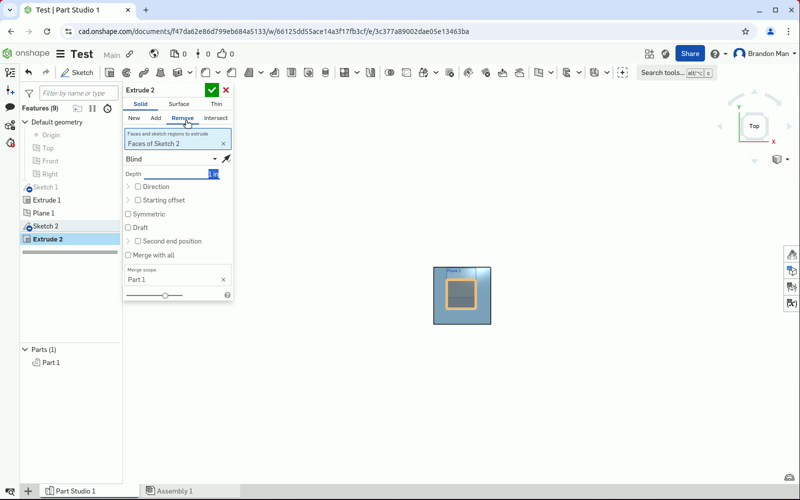
text(1.444)
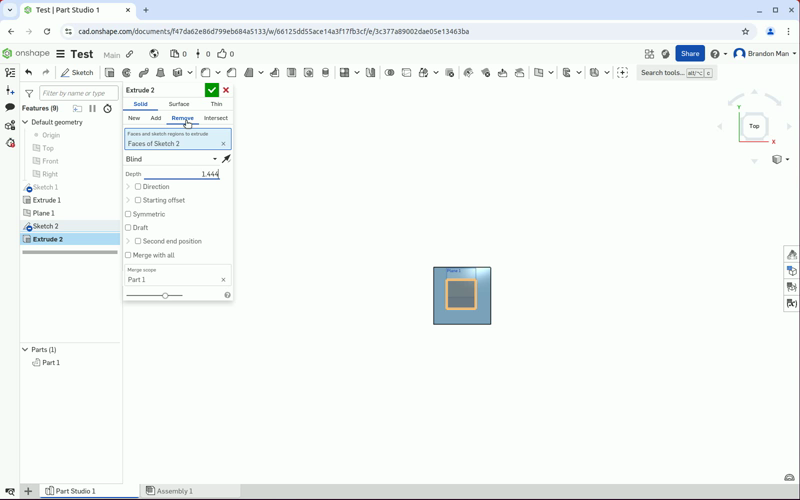
key(tab, 6)
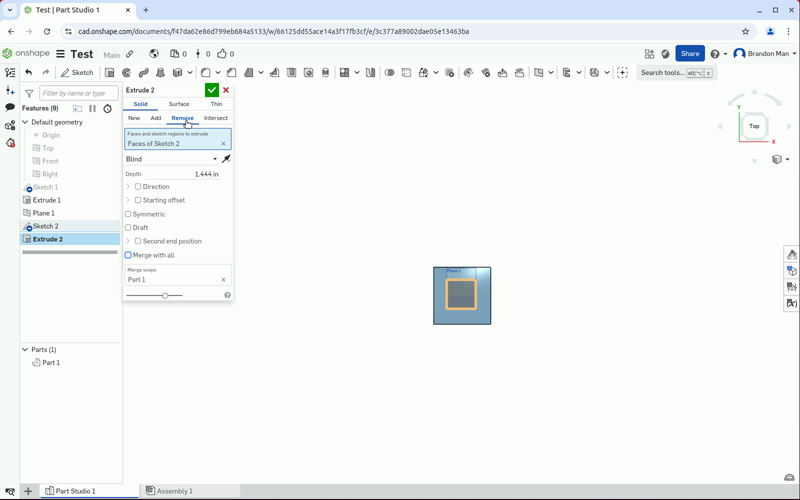
key(space)
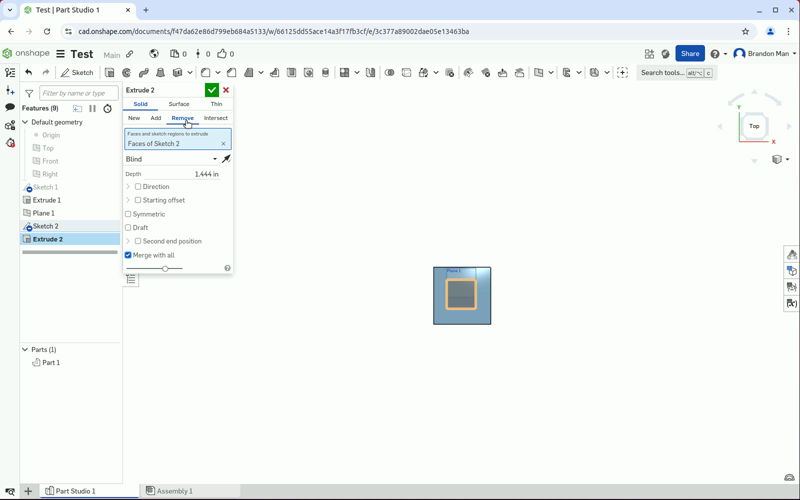
key(enter)
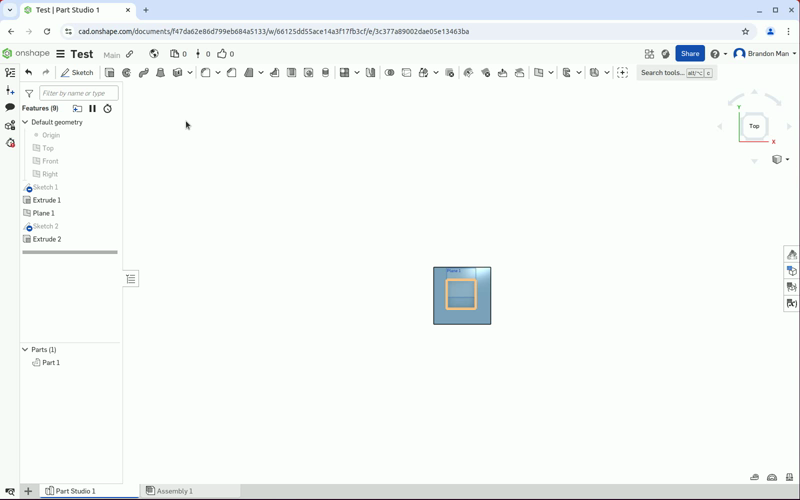
key(shift+h)
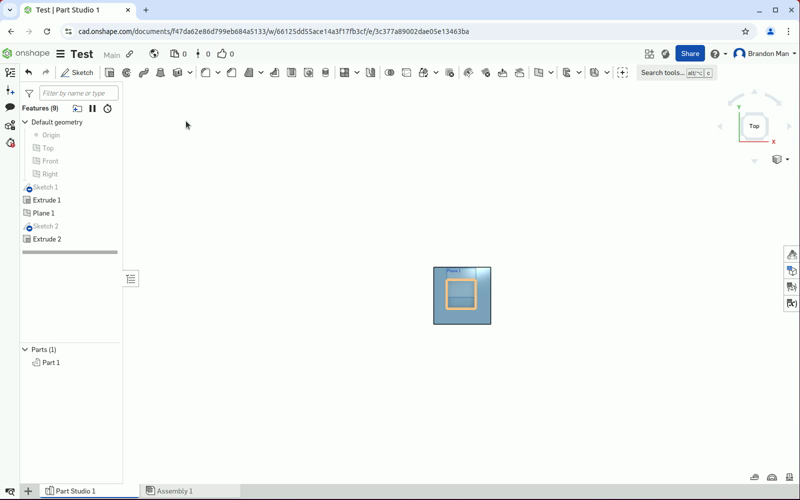
key(shift+h)
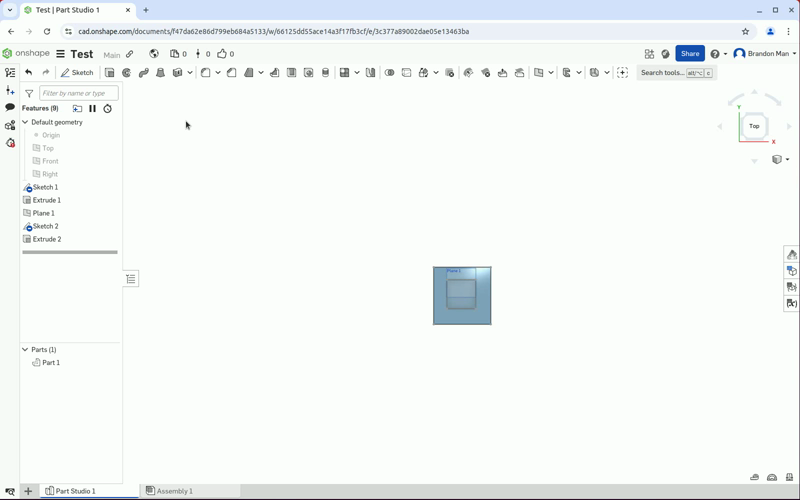
key(shift+7)
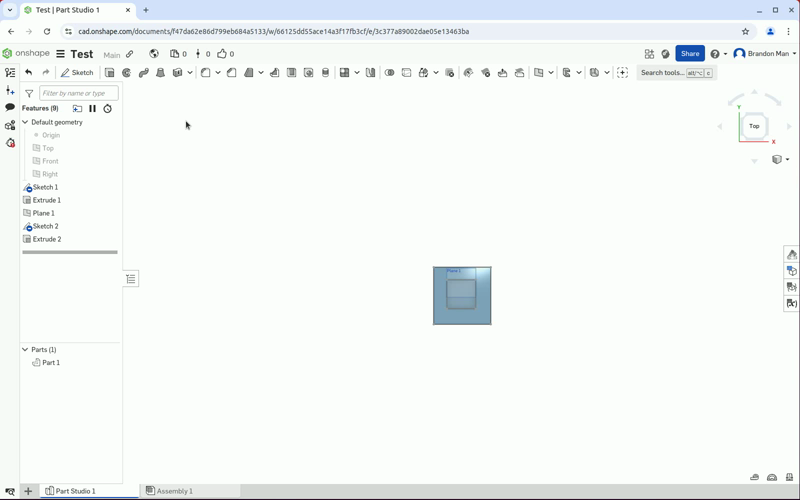
key(up, 3)
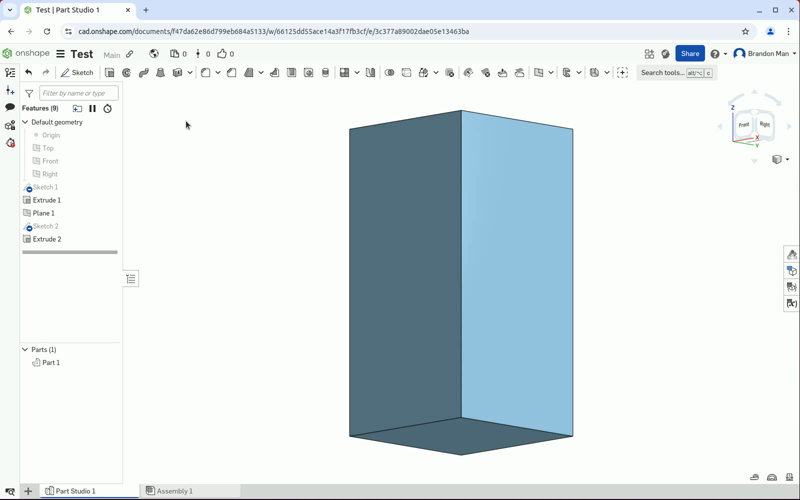
key(left, 3)
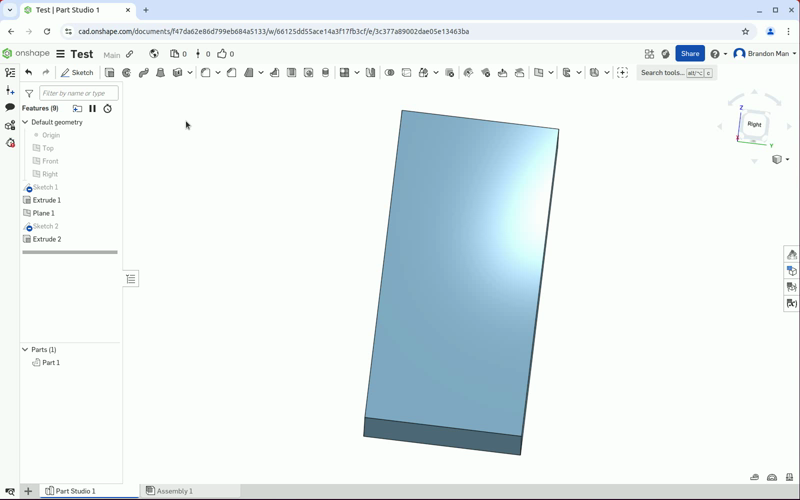
key(right, 3)
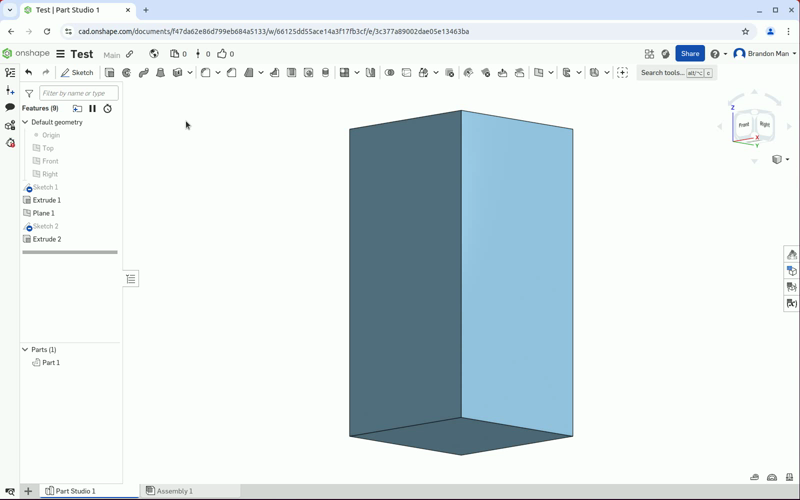
key(down, 3)
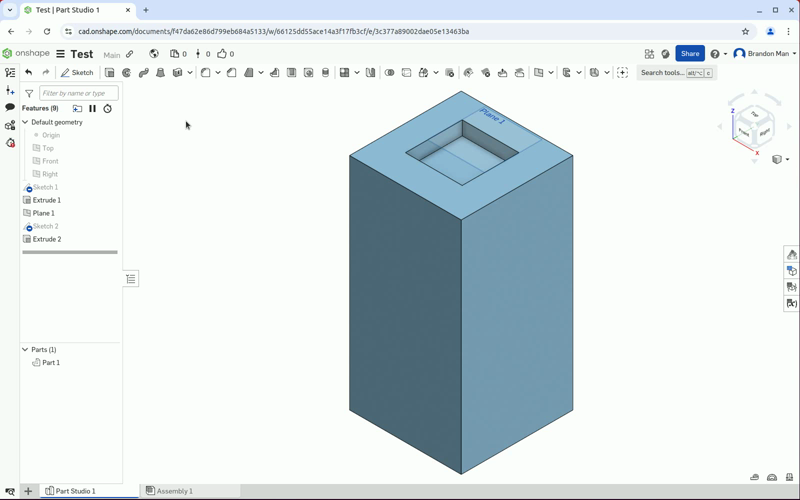
mouse_move(73, 189)
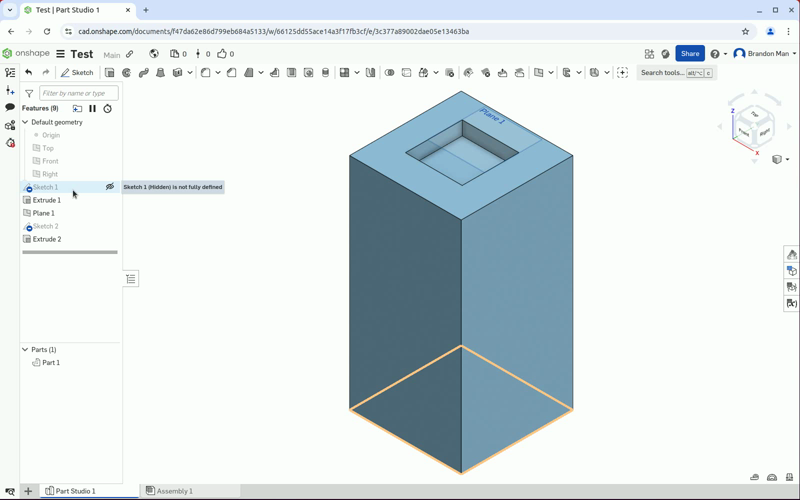
click(73, 189)